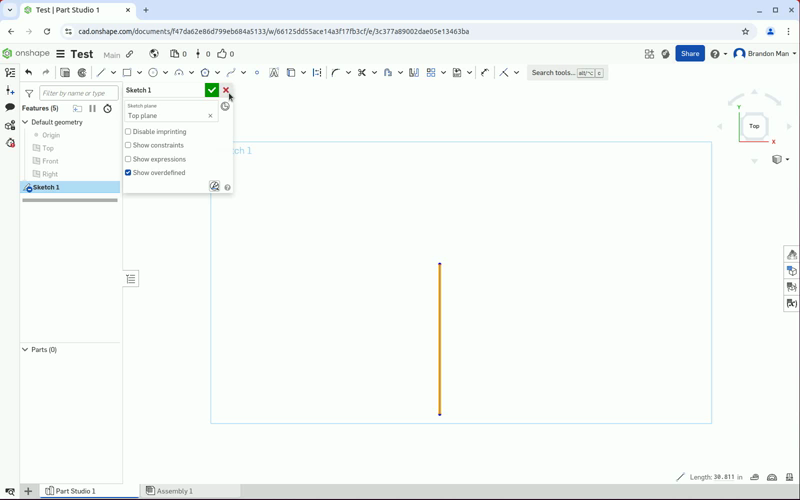
key(shift+h)
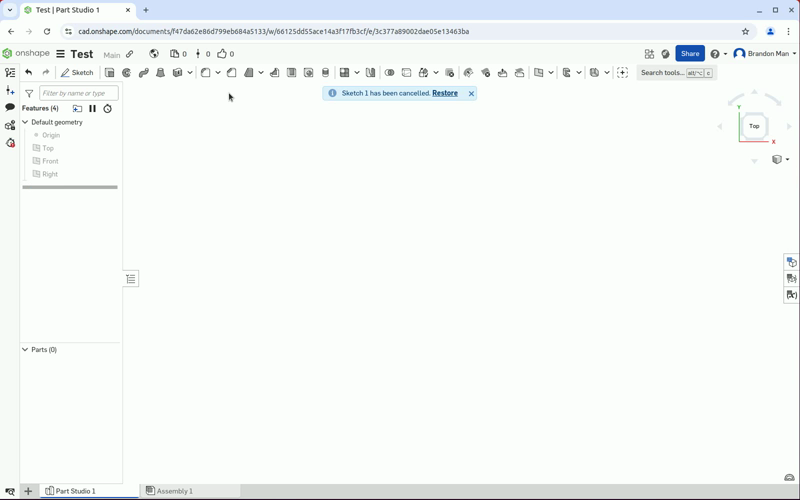
mouse_move(73, 352)
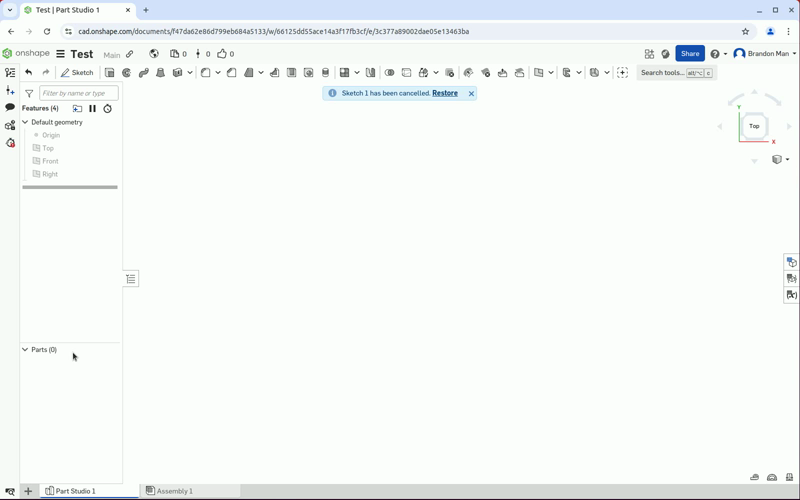
key(y)
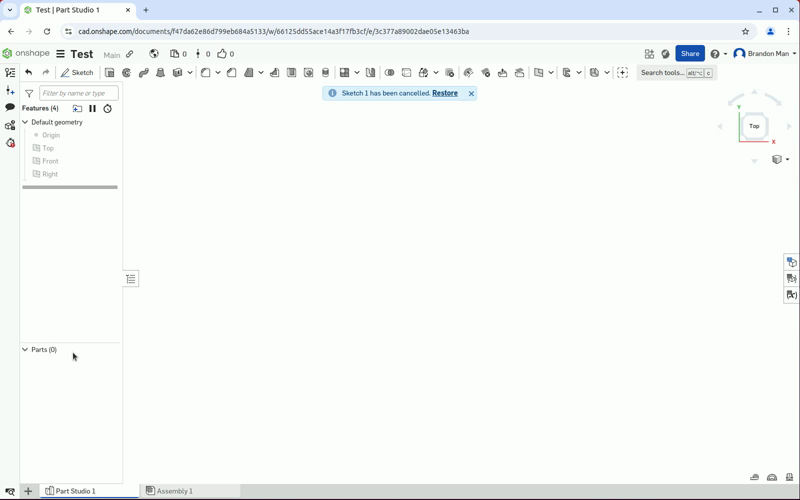
key(shift+p)
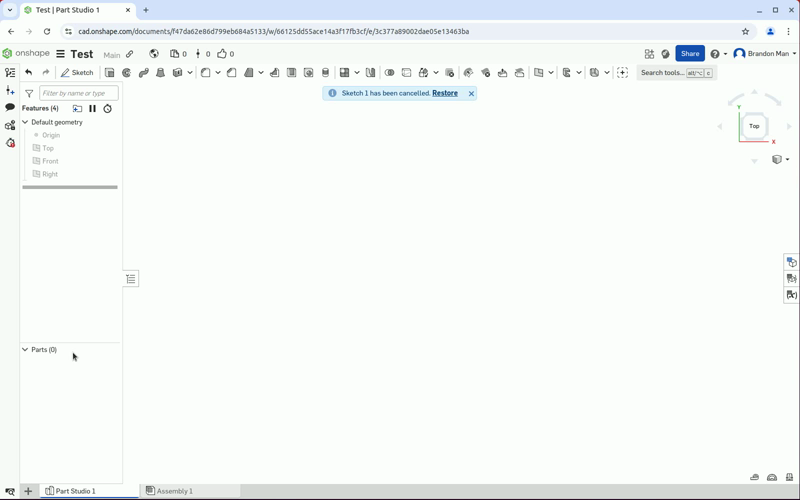
key(space)
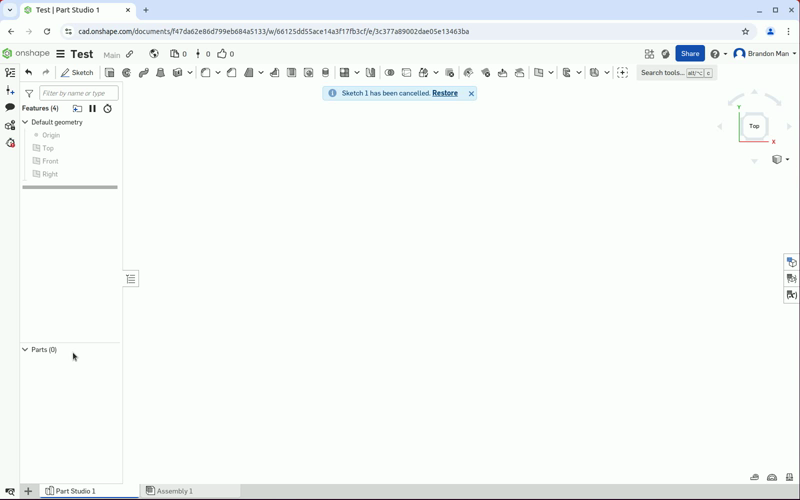
key_down(shift)
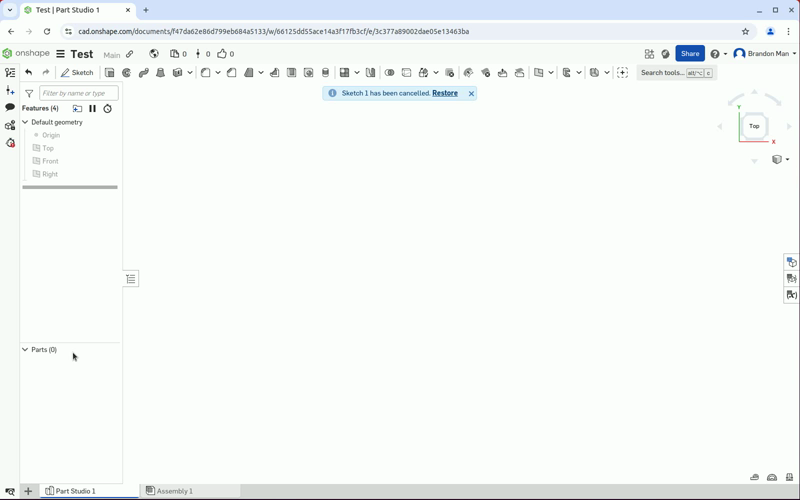
key(up)
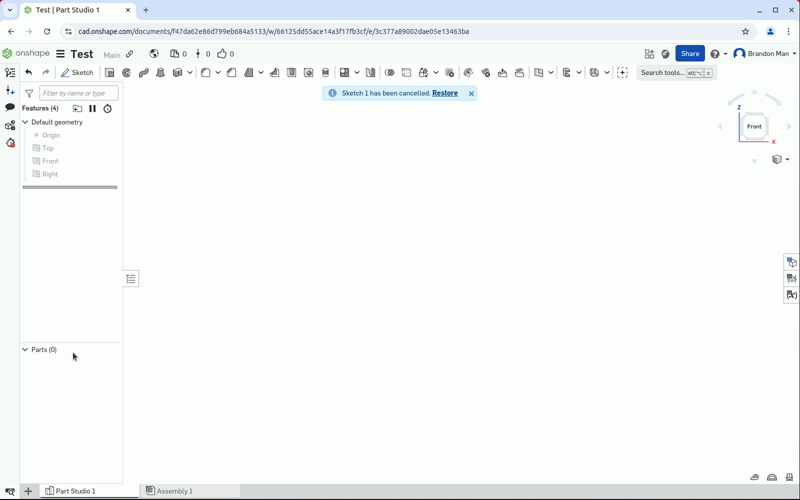
key_up(shift)
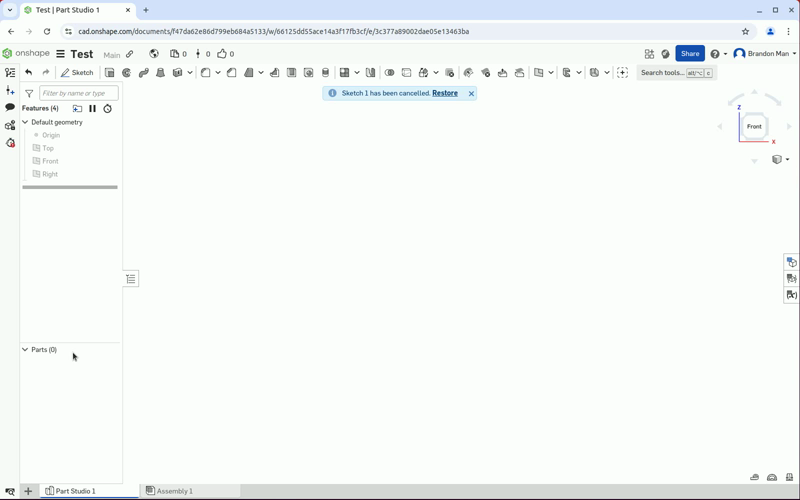
mouse_move(73, 352)
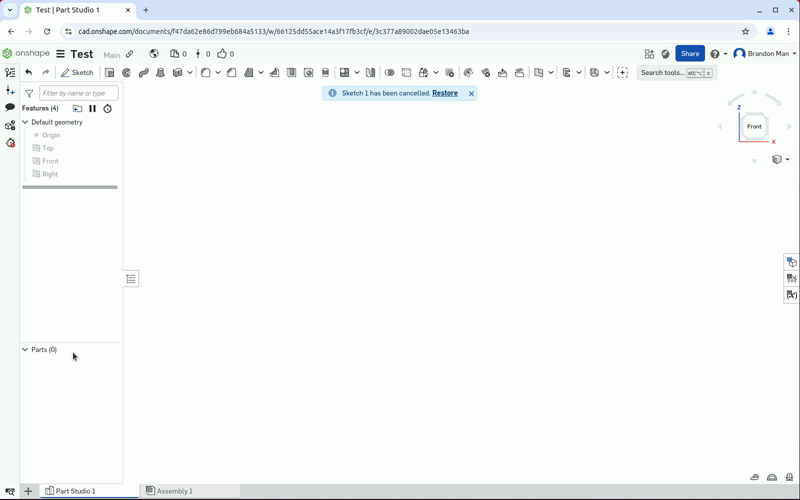
key(shift+y)
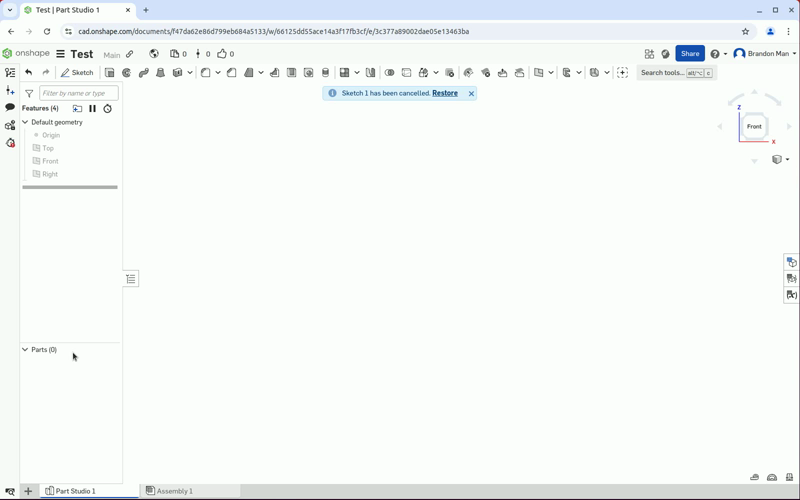
key(shift+s)
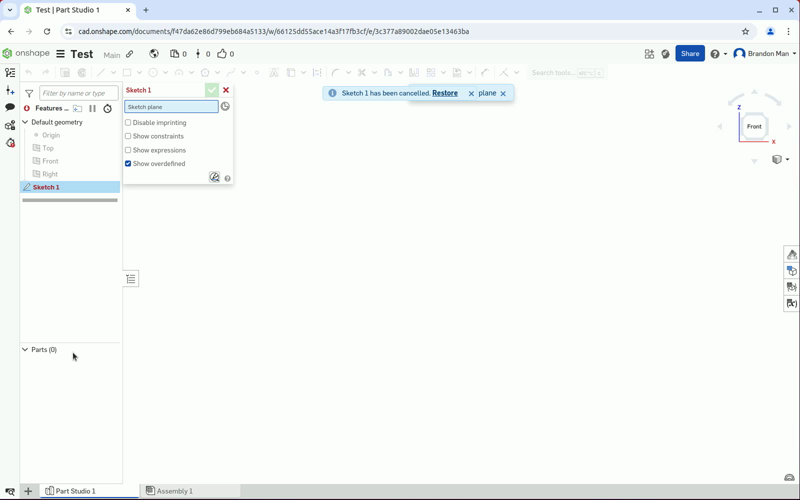
mouse_move(73, 163)
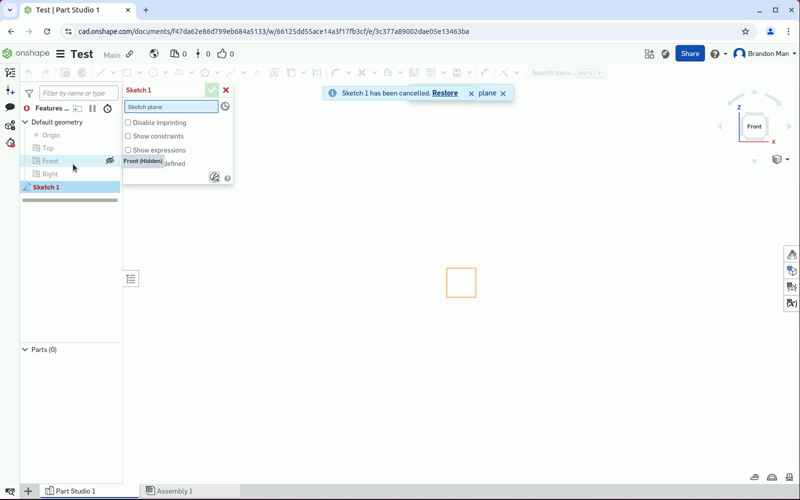
click(73, 163)
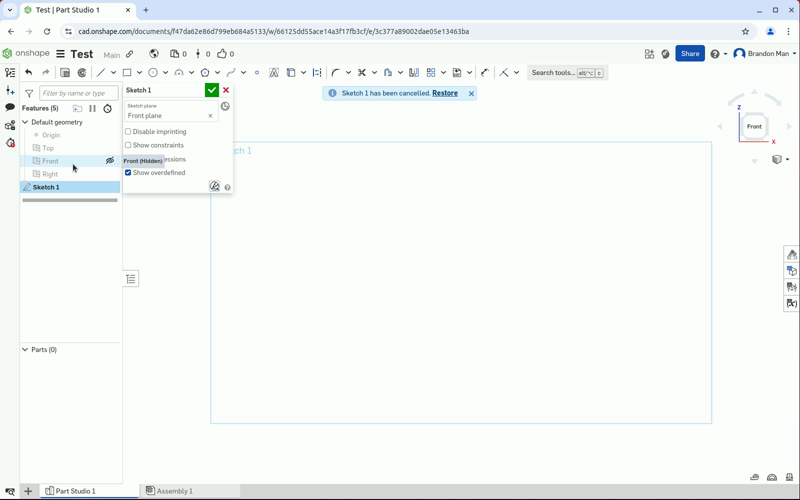
mouse_move(73, 352)
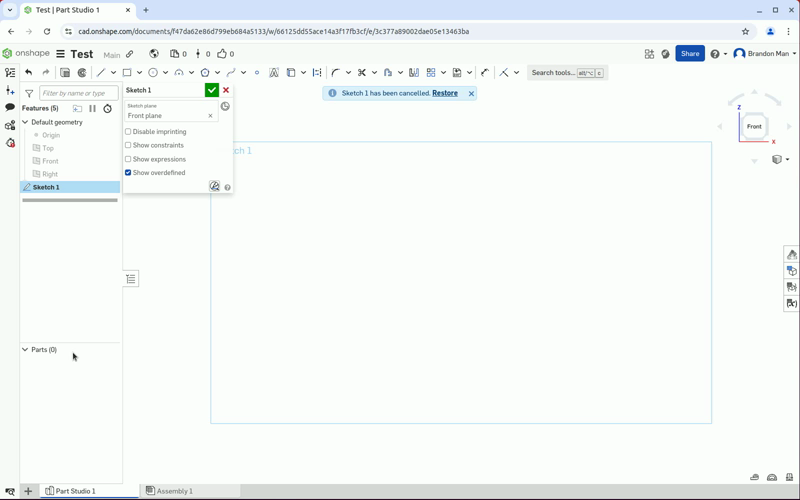
key(y)
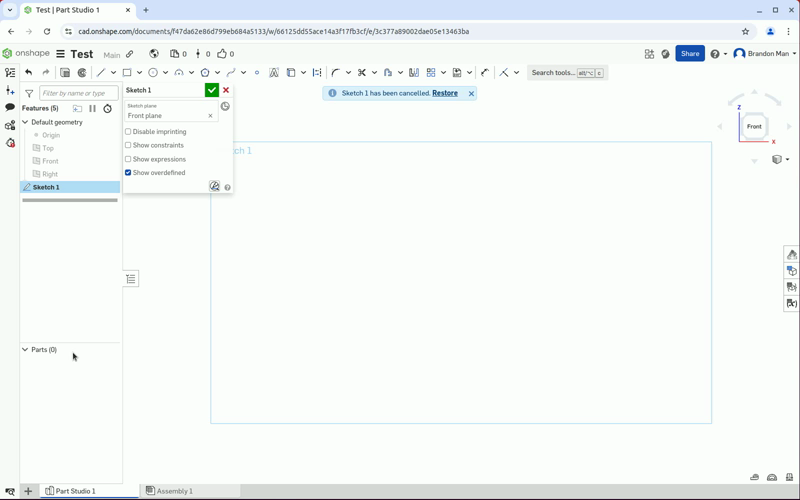
key(l)
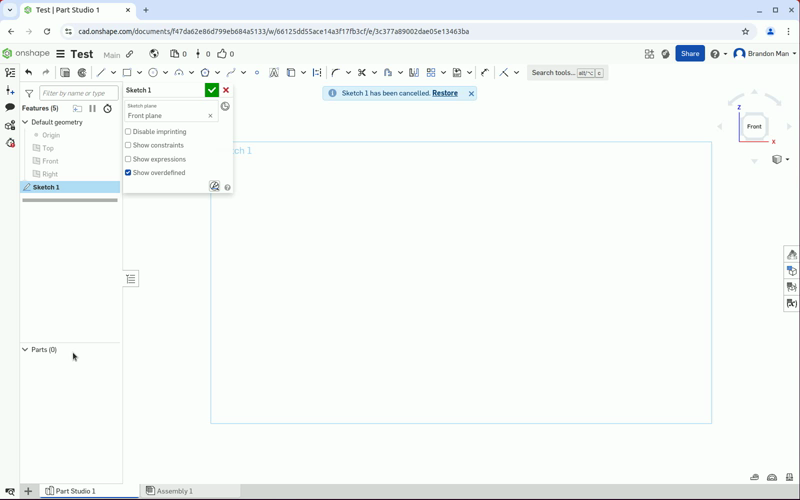
key_down(shift)
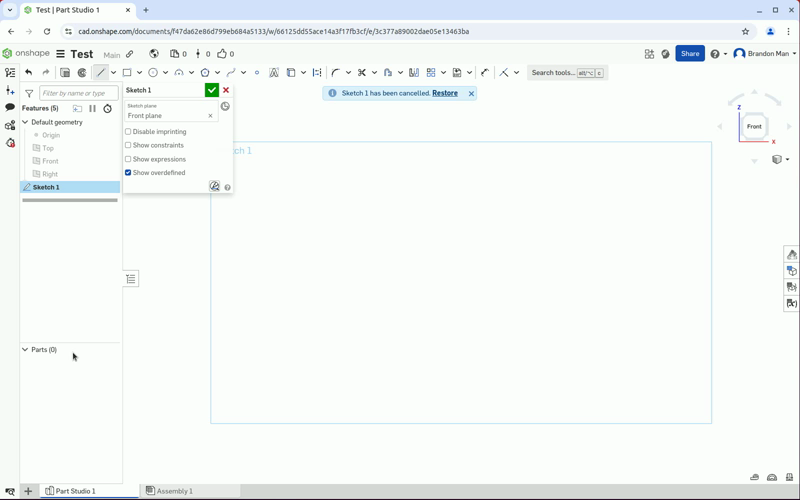
mouse_move(350, 254)
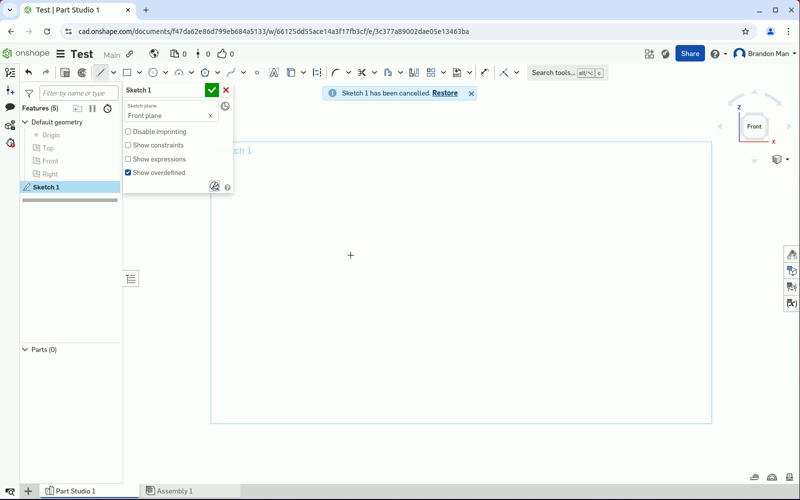
click(350, 254)
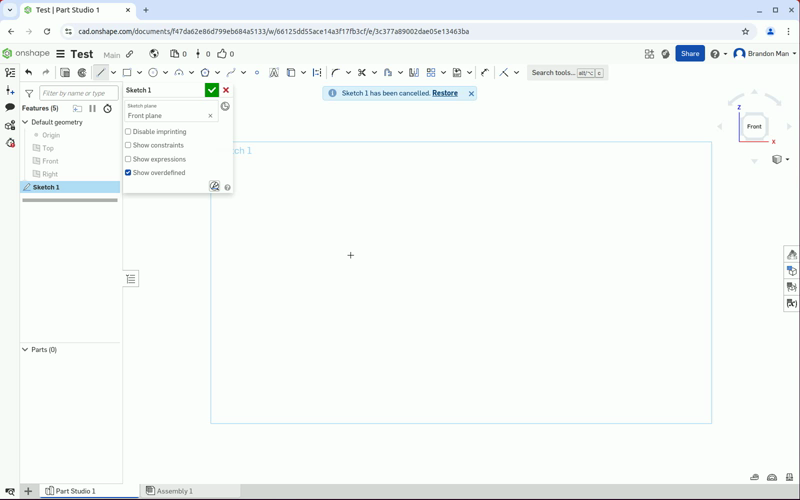
key_up(shift)
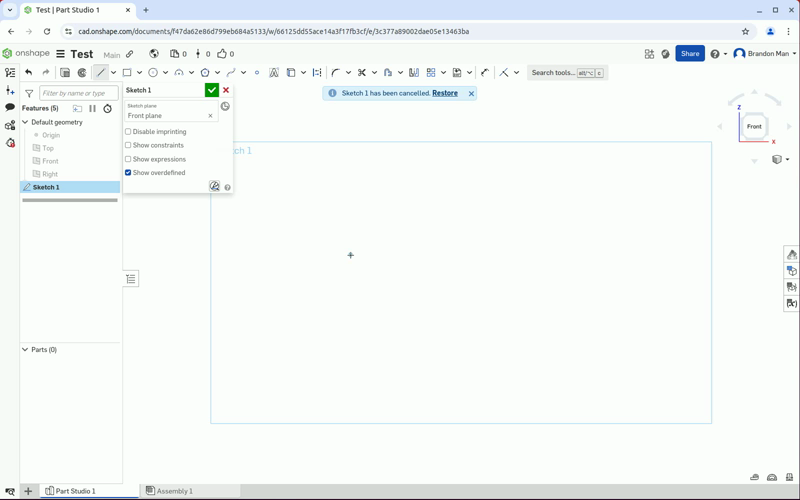
key_down(shift)
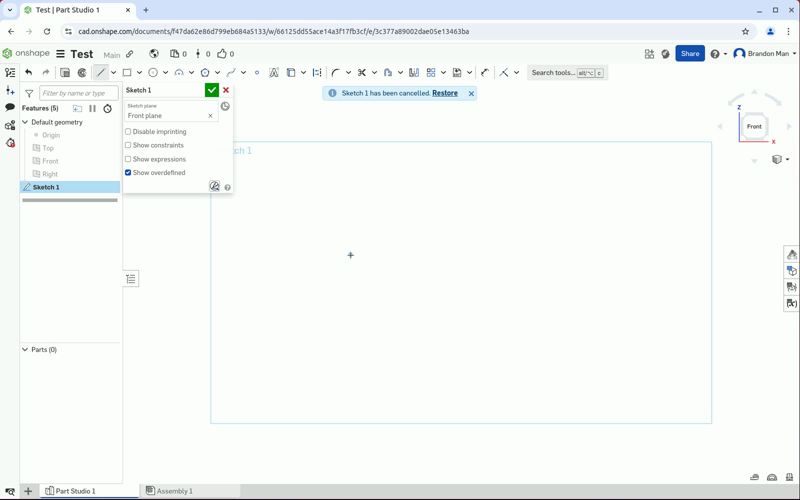
mouse_move(435, 254)
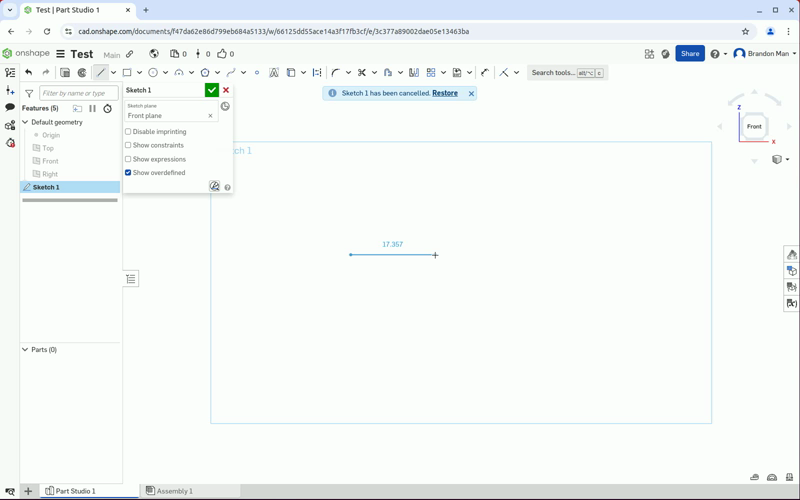
click(435, 254)
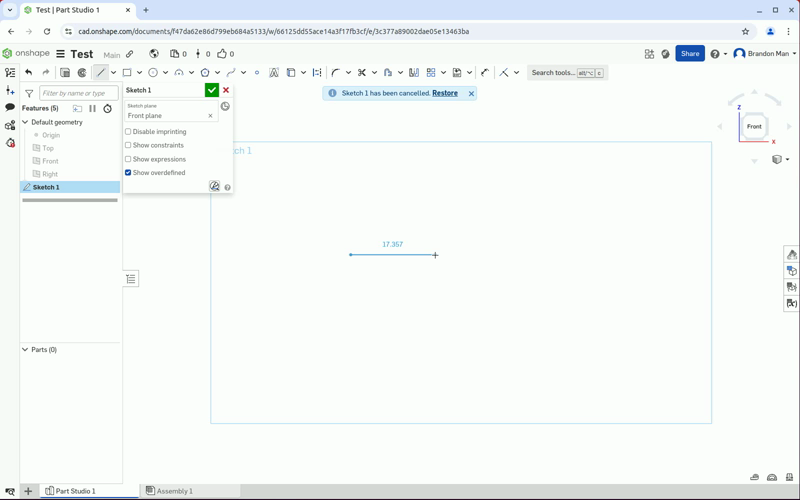
key_up(shift)
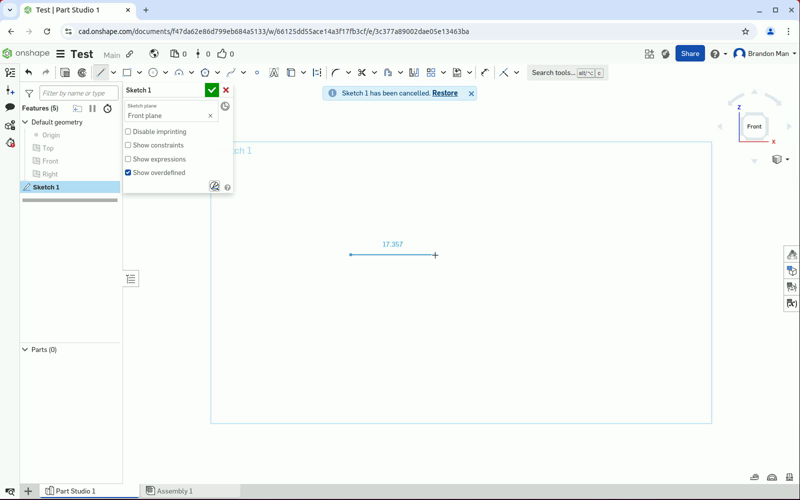
key_down(shift)
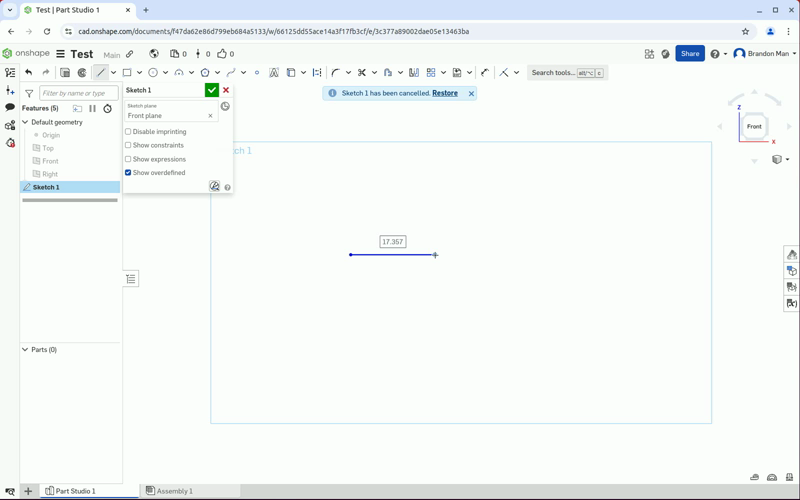
mouse_move(465, 254)
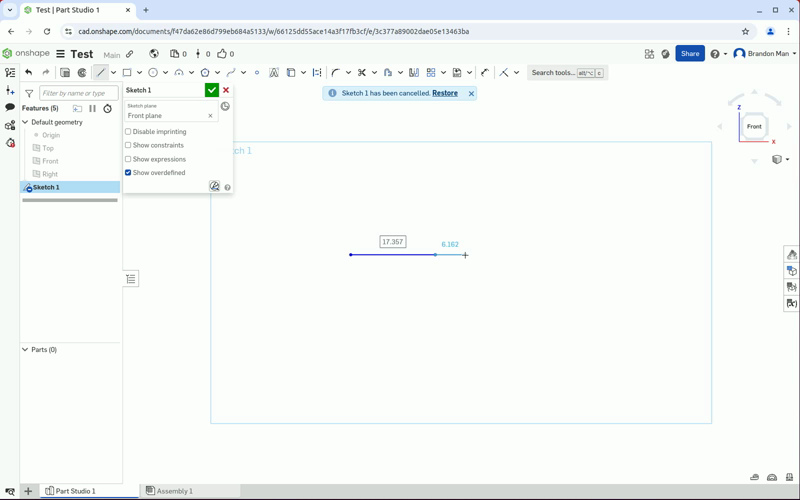
mouse_move(435, 211)
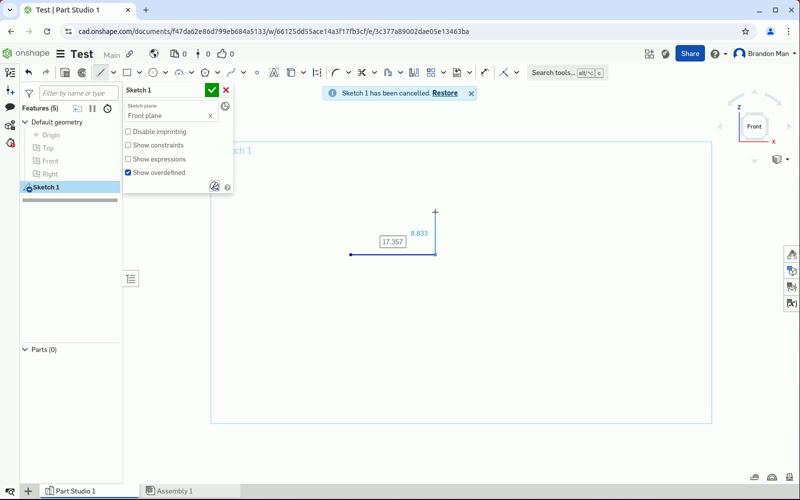
click(435, 211)
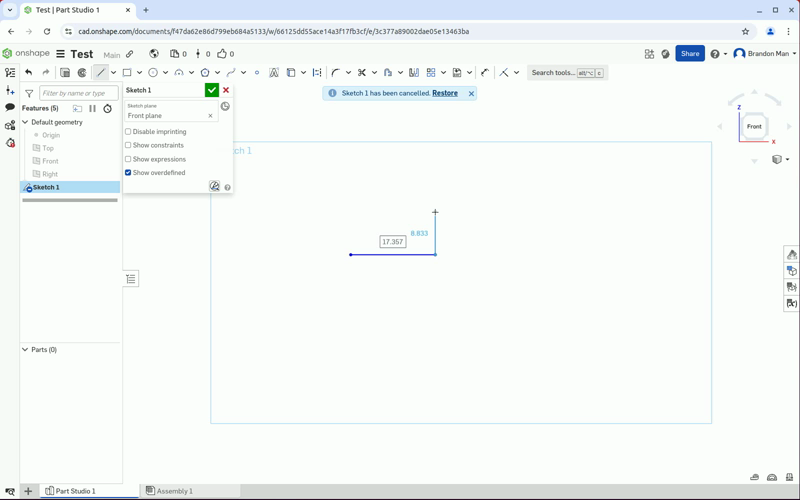
key_up(shift)
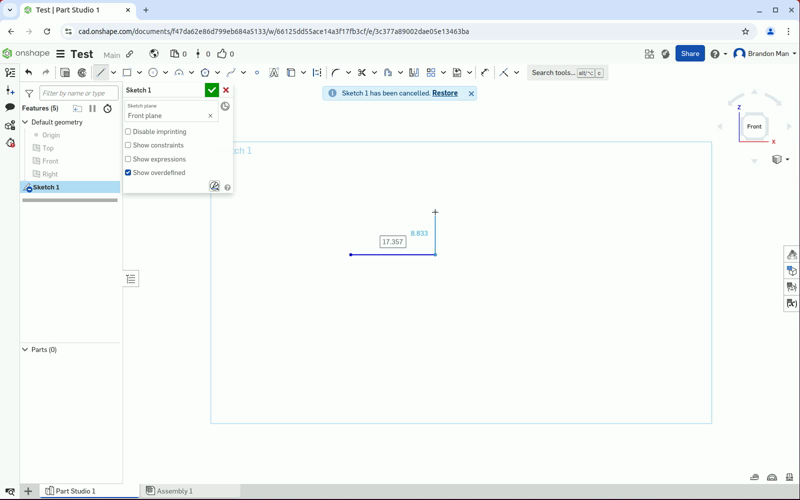
key(esc)
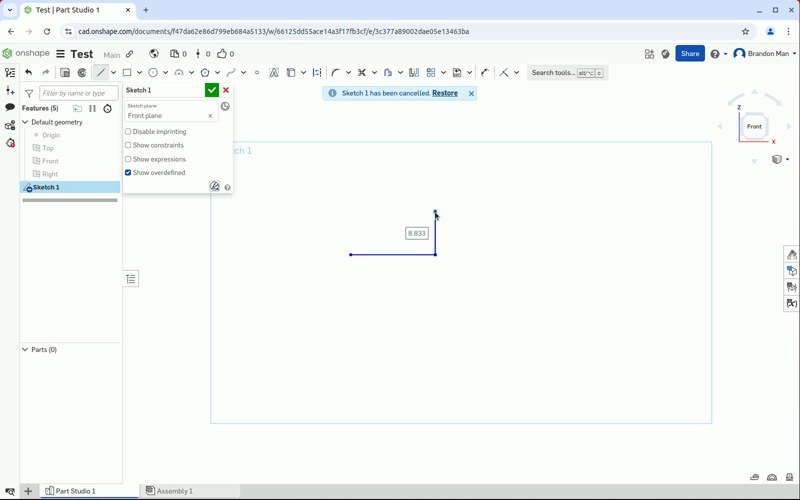
key(a)
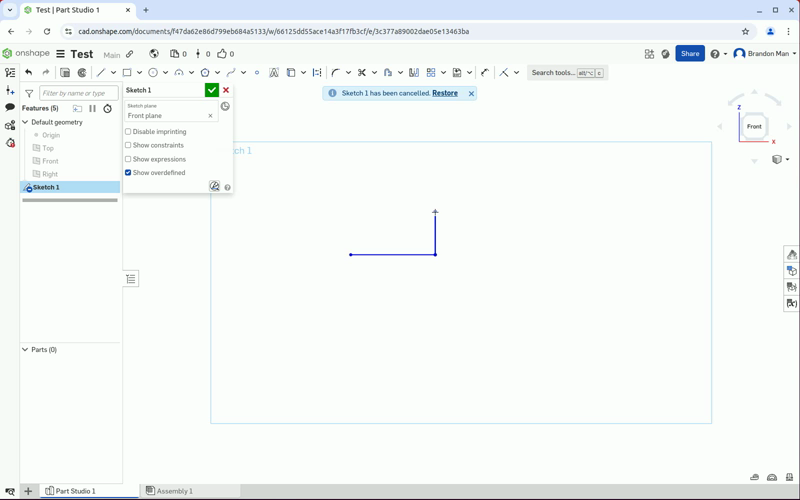
mouse_move(435, 211)
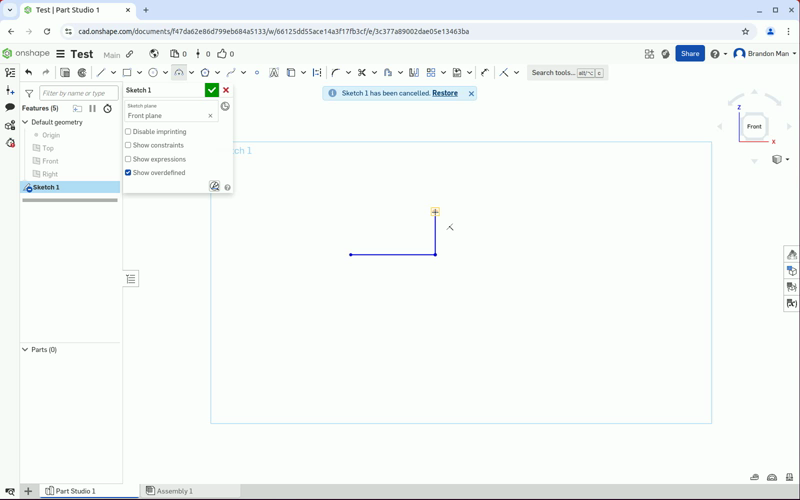
click(435, 211)
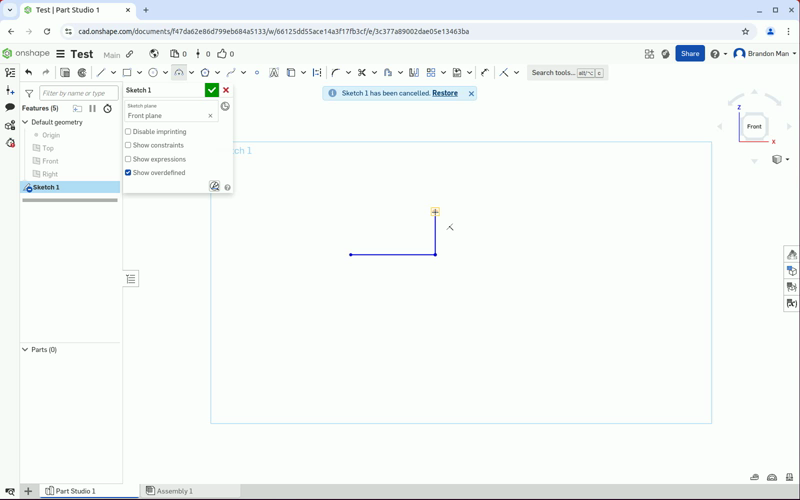
key_down(shift)
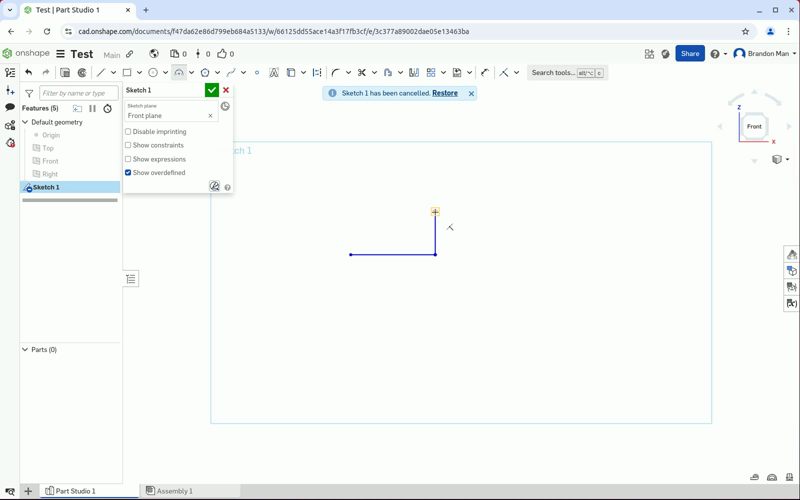
mouse_move(399, 170)
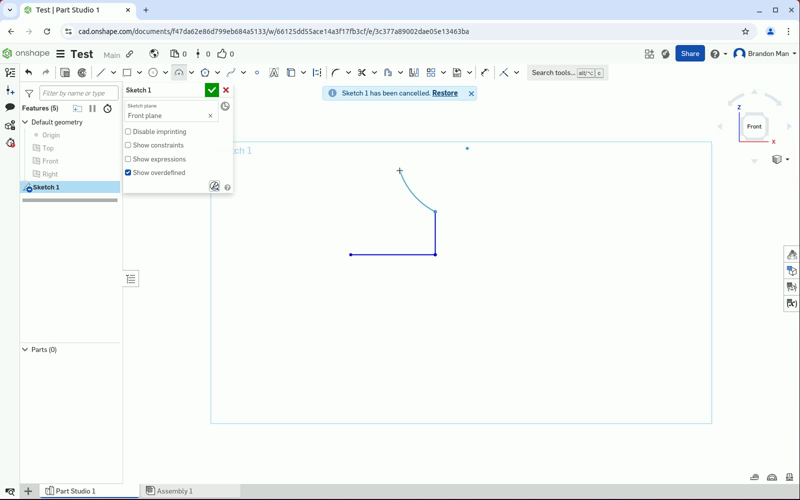
click(399, 170)
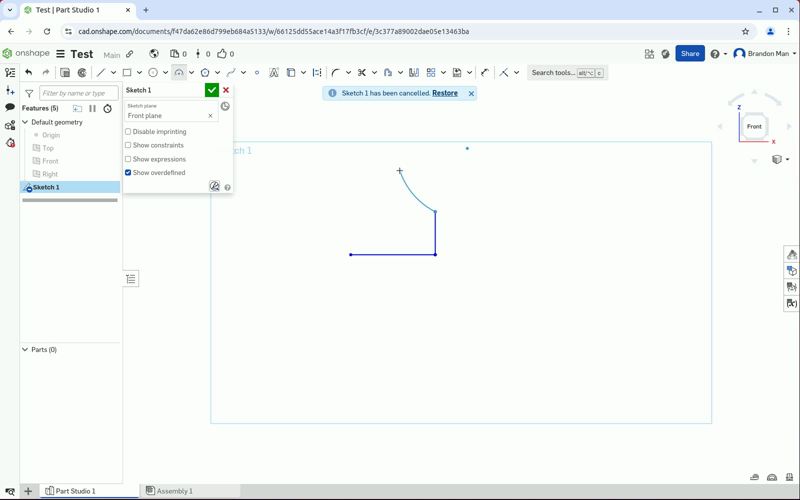
mouse_move(409, 198)
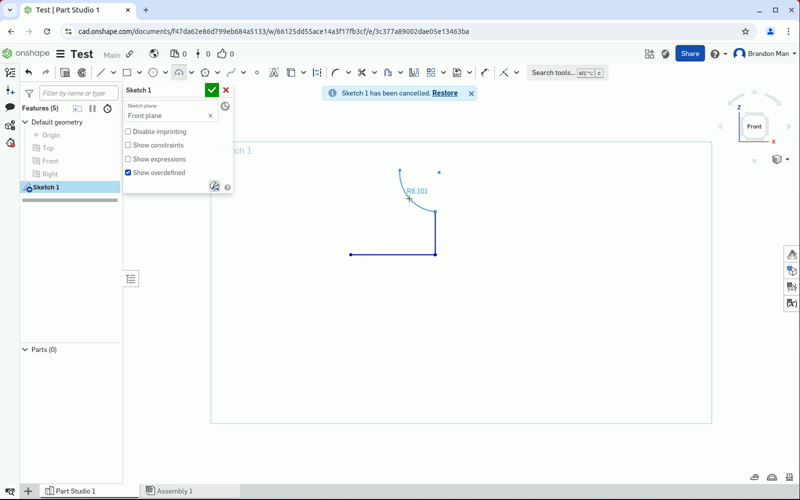
click(409, 198)
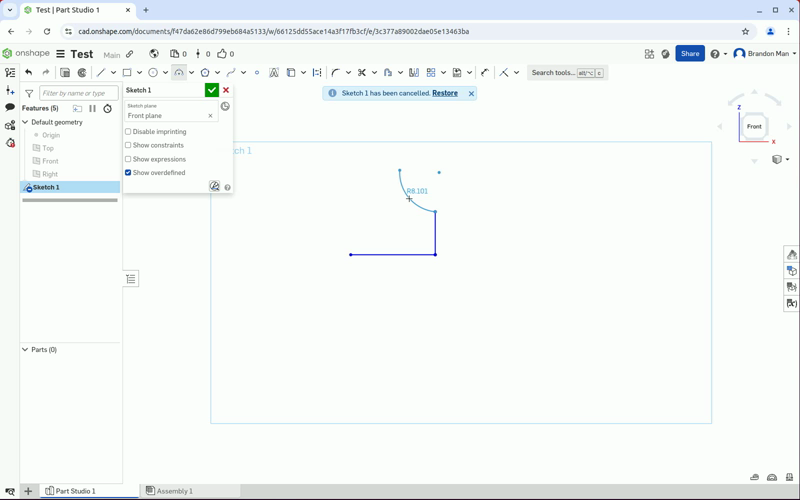
key_up(shift)
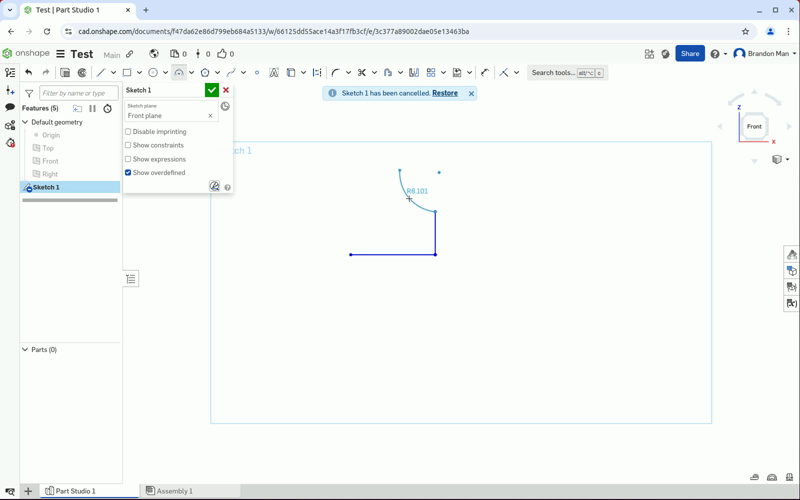
key(esc)
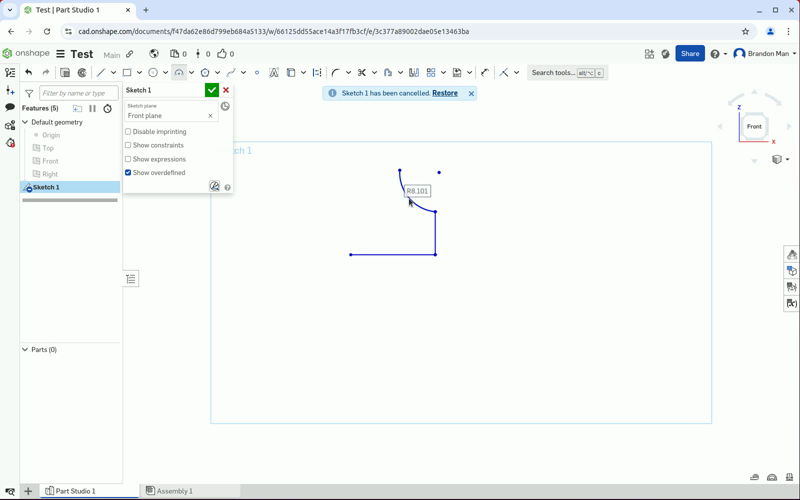
key(l)
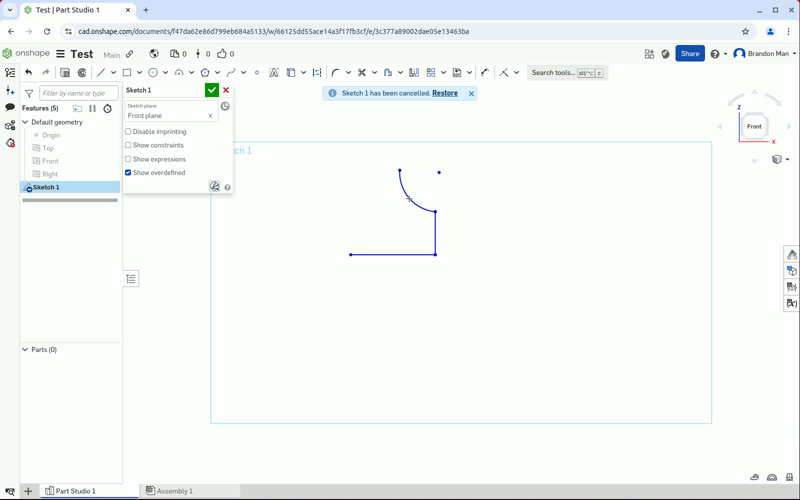
mouse_move(399, 170)
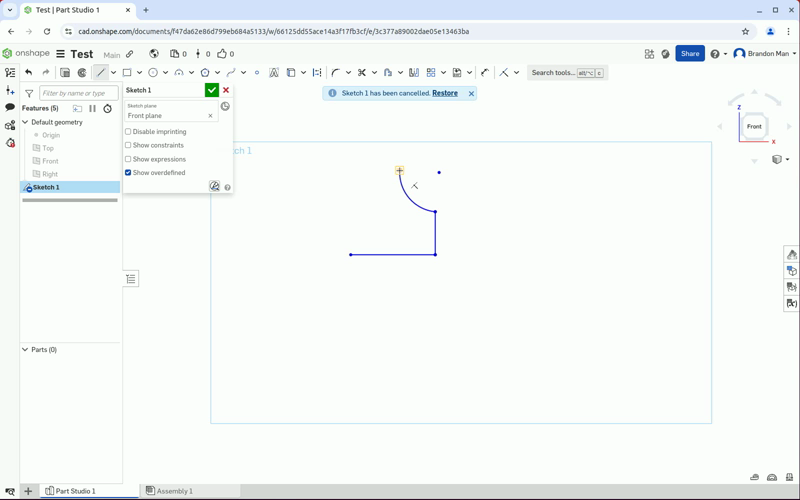
click(399, 170)
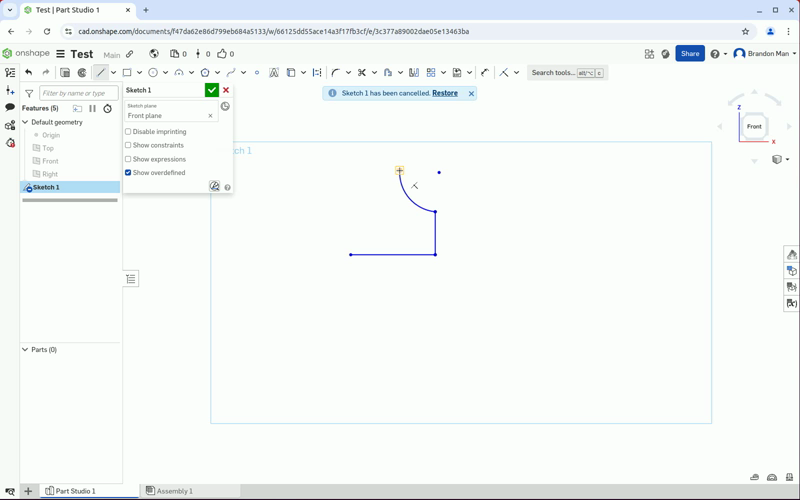
key_down(shift)
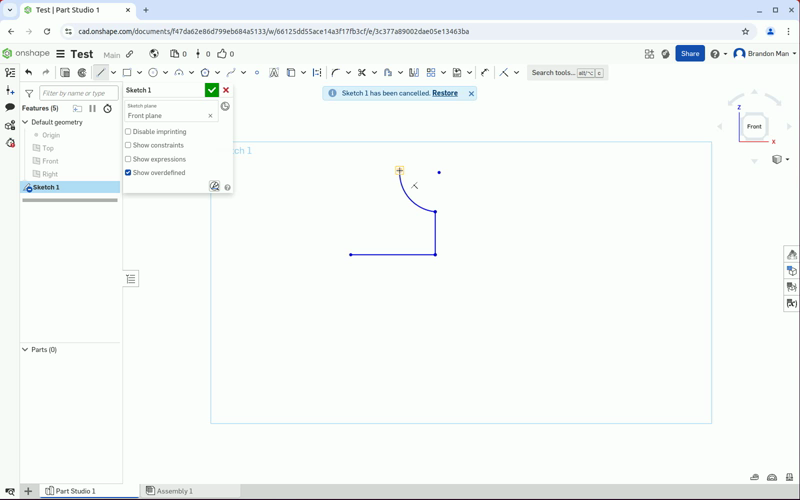
mouse_move(429, 170)
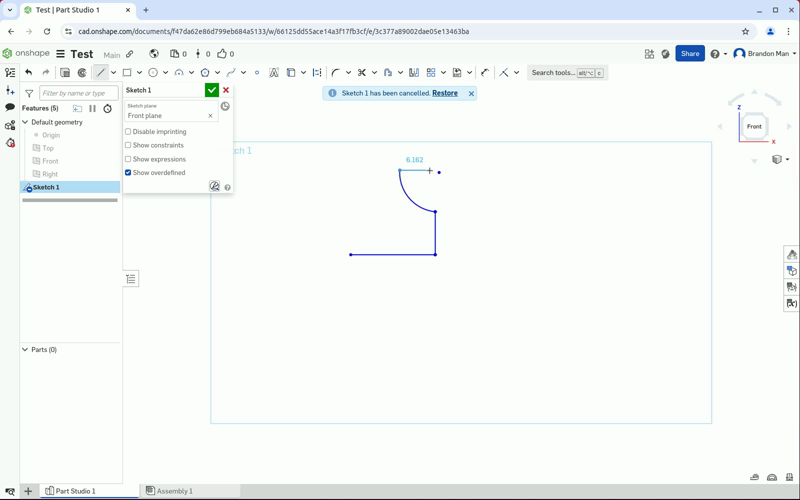
mouse_move(350, 170)
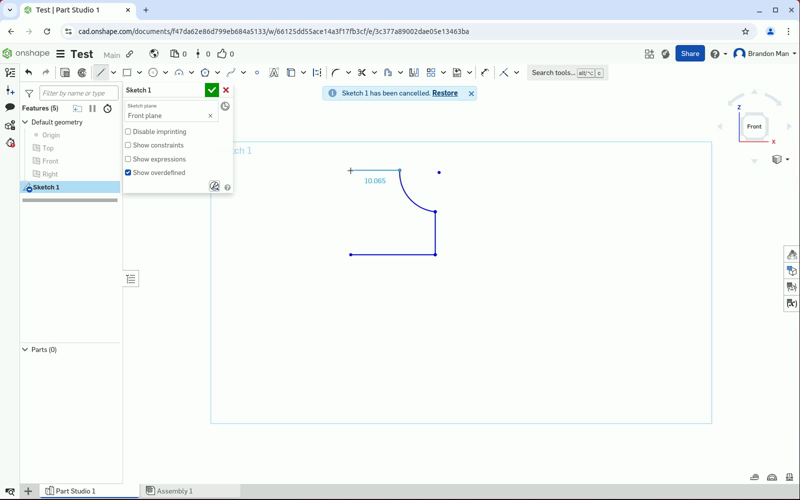
click(350, 170)
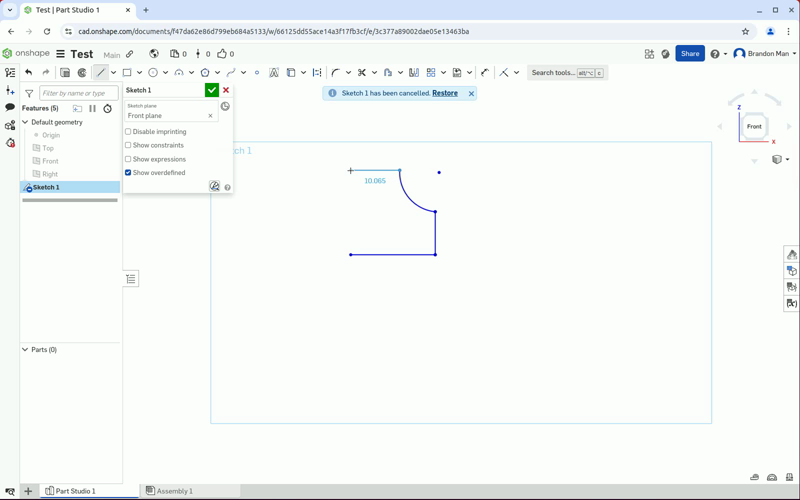
key_up(shift)
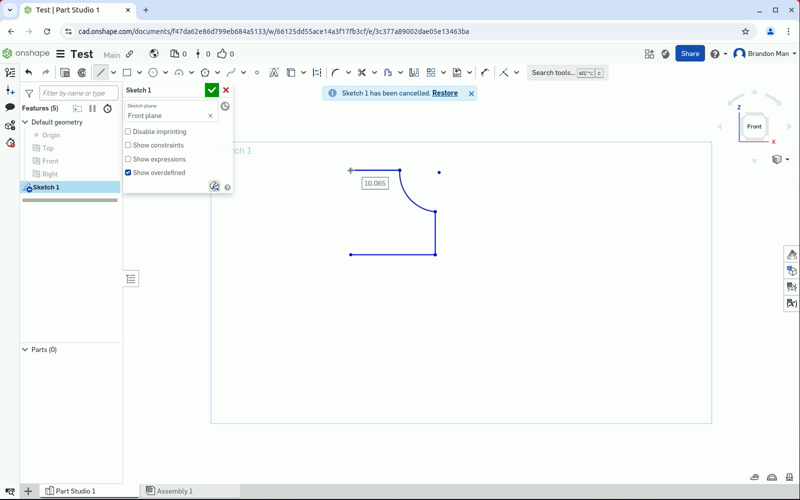
key_down(shift)
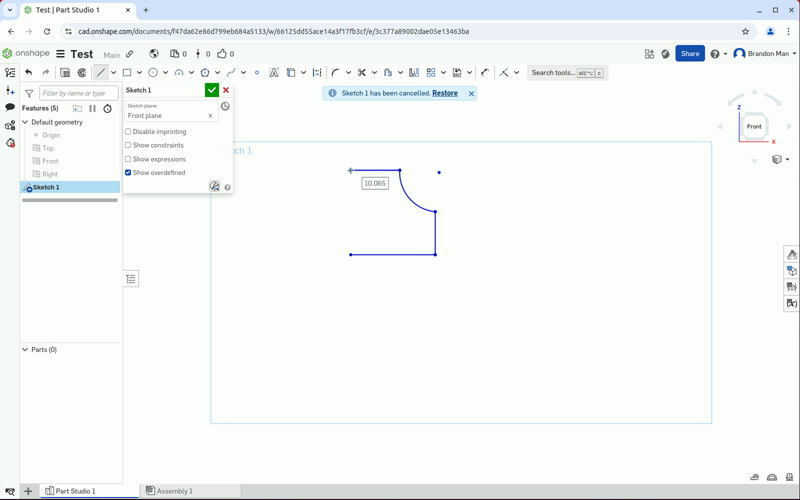
mouse_move(350, 254)
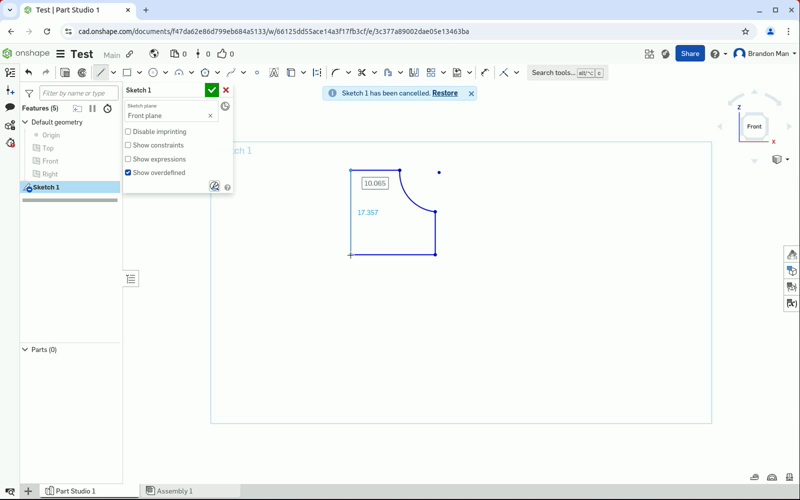
key_up(shift)
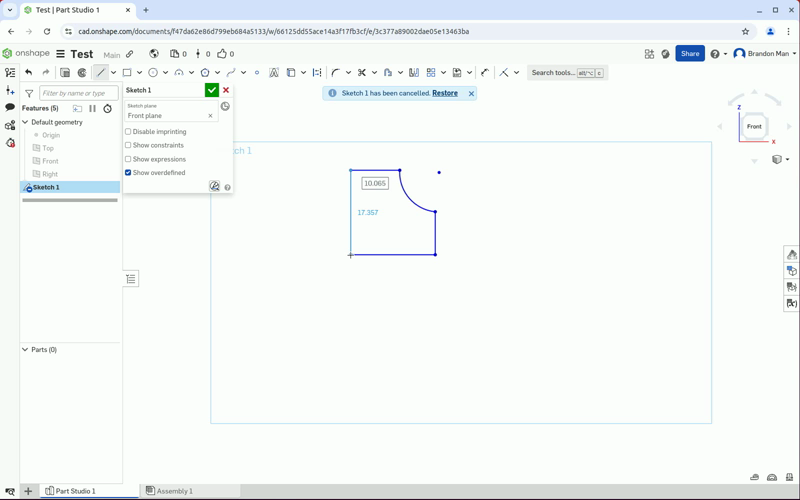
click(350, 254)
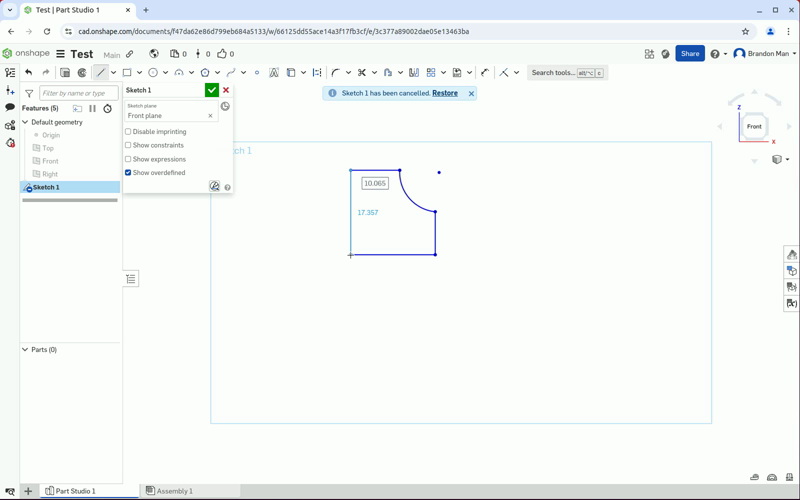
key(esc)
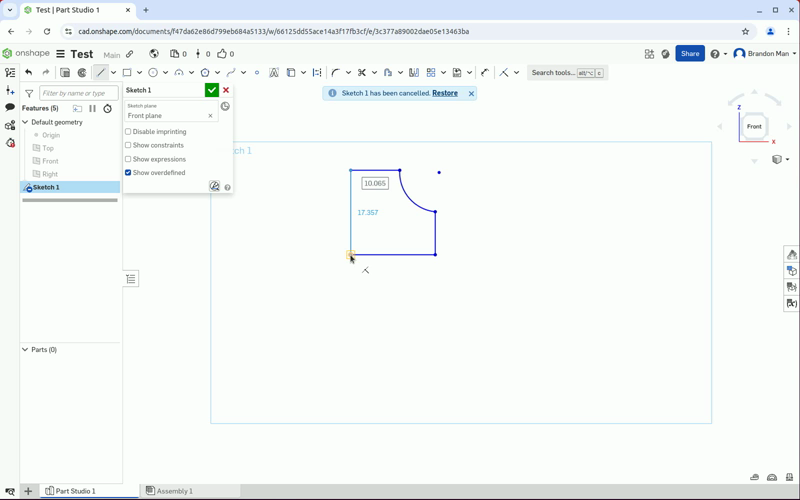
mouse_move(355, 235)
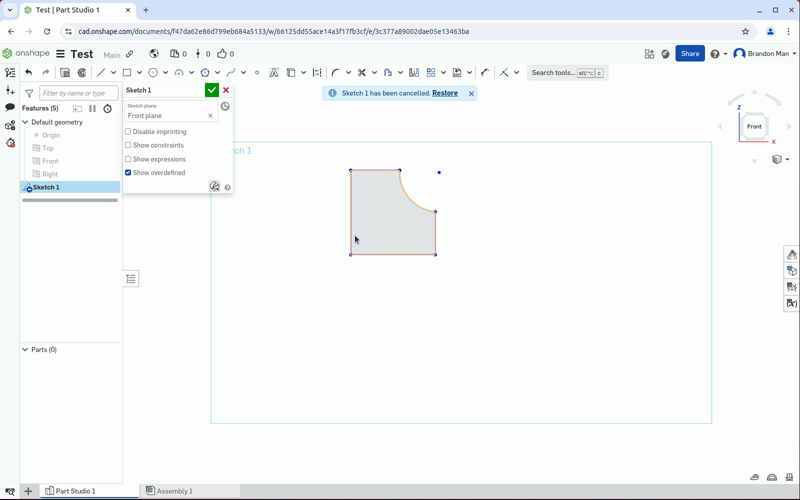
click(355, 235)
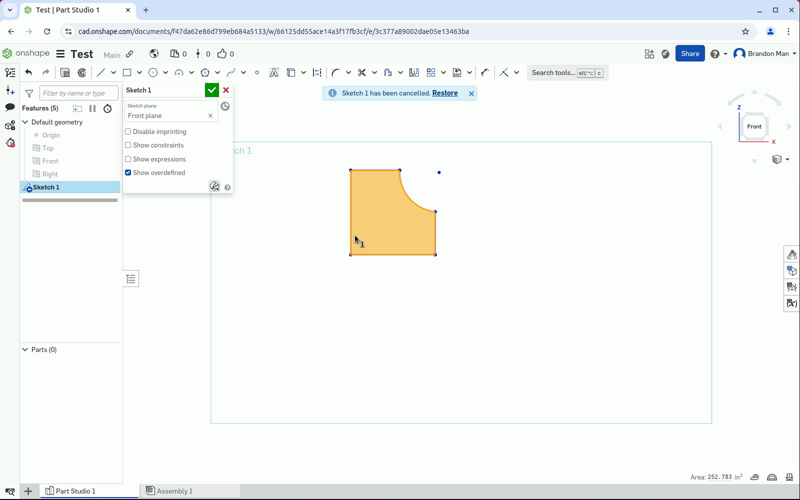
mouse_move(73, 352)
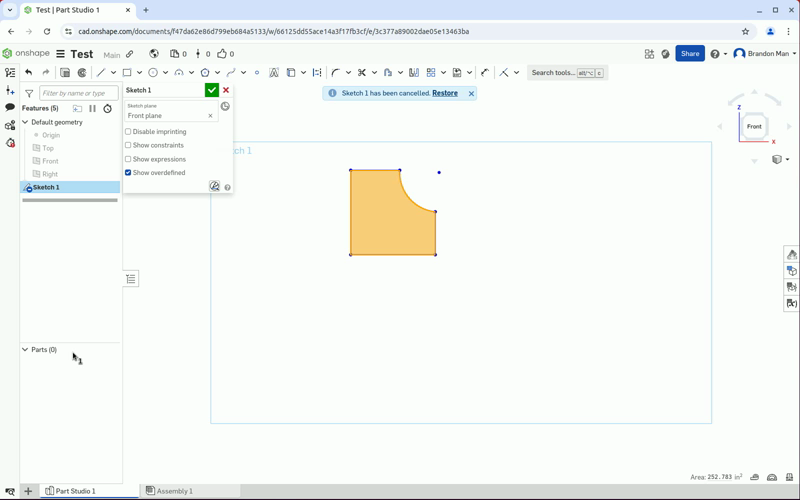
key(shift+y)
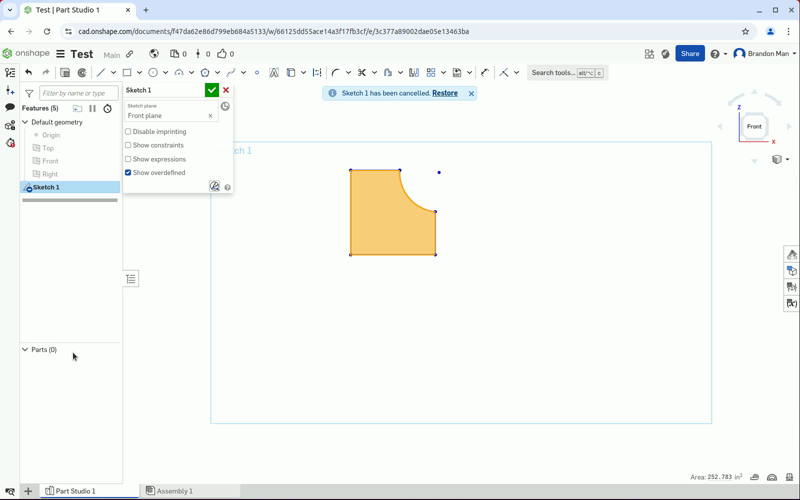
key(shift+e)
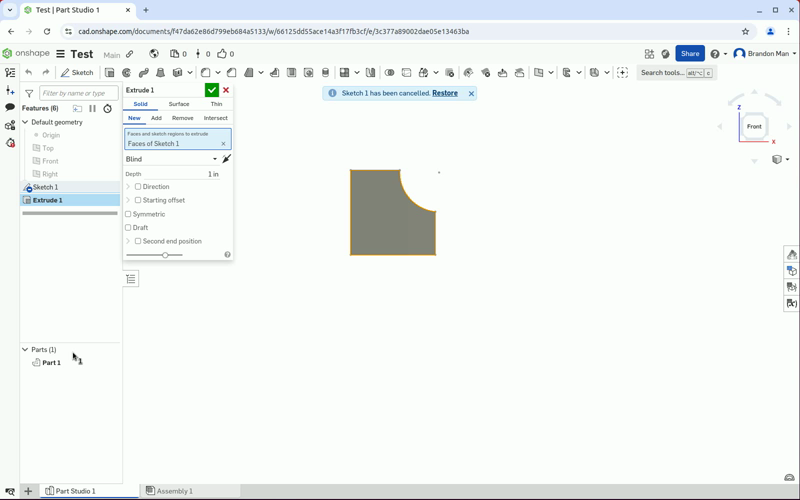
mouse_move(143, 106)
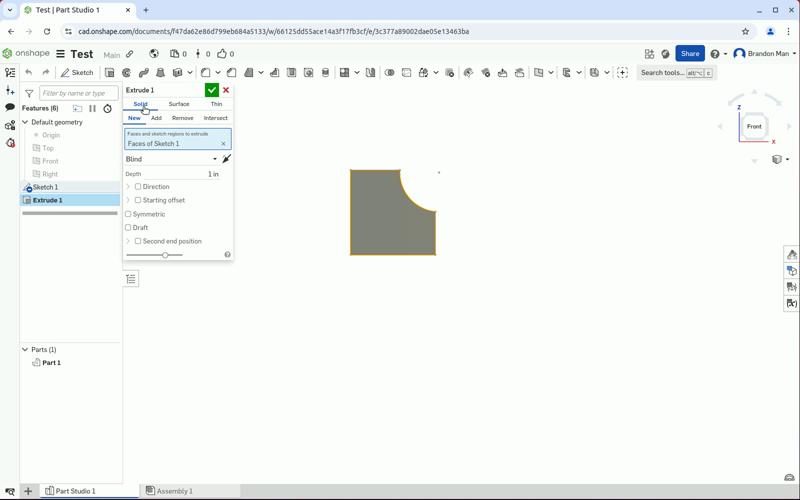
click(143, 106)
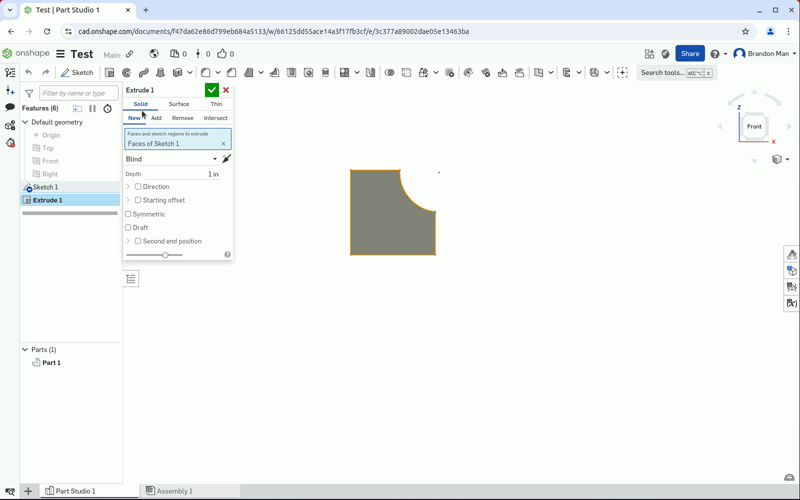
mouse_move(137, 120)
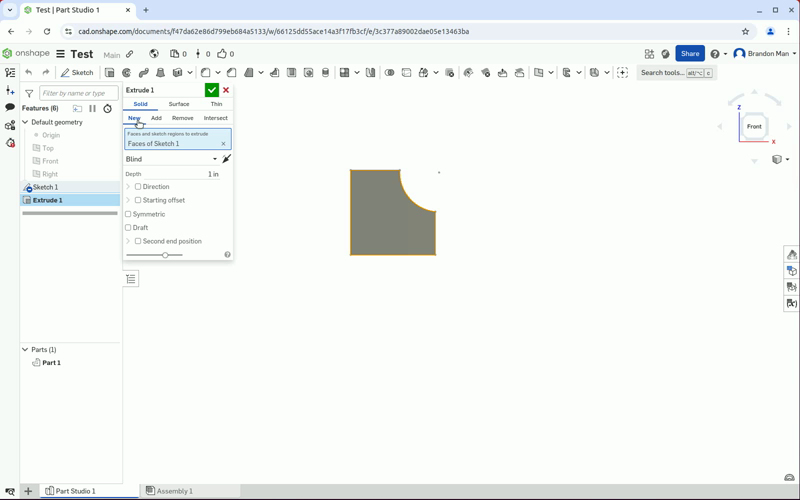
click(137, 120)
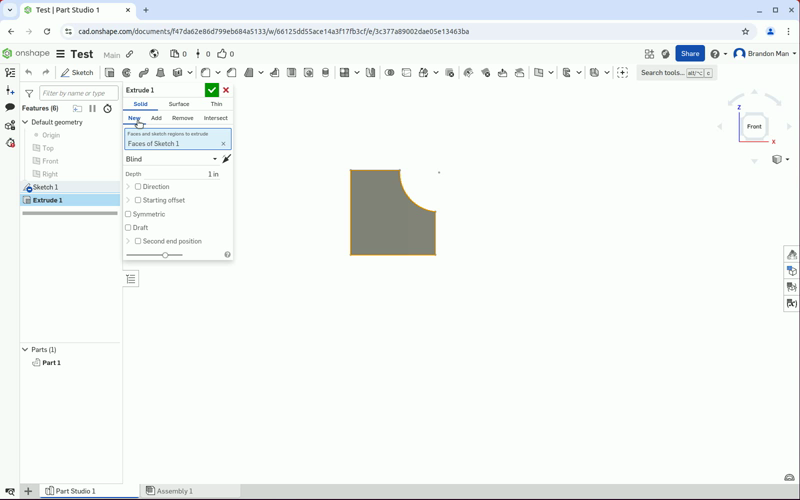
key(tab, 4)
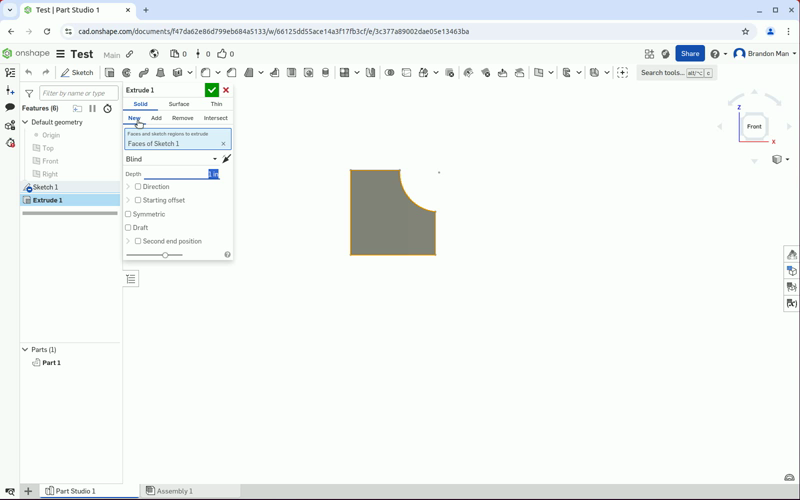
text(8.666)
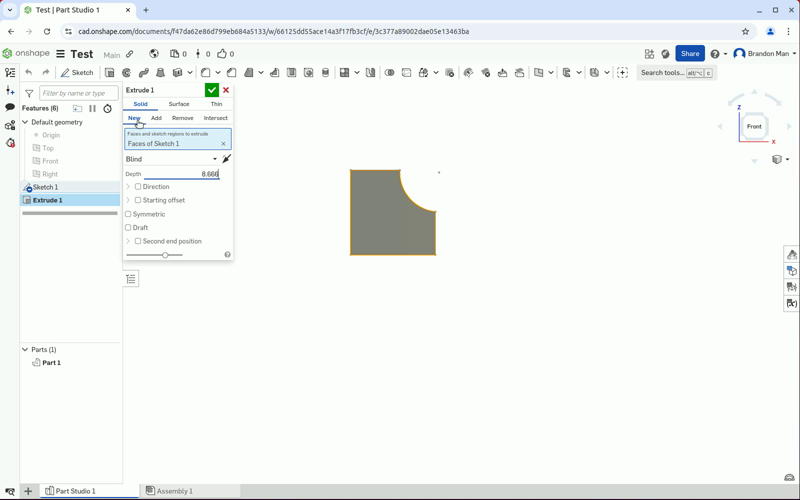
key(enter)
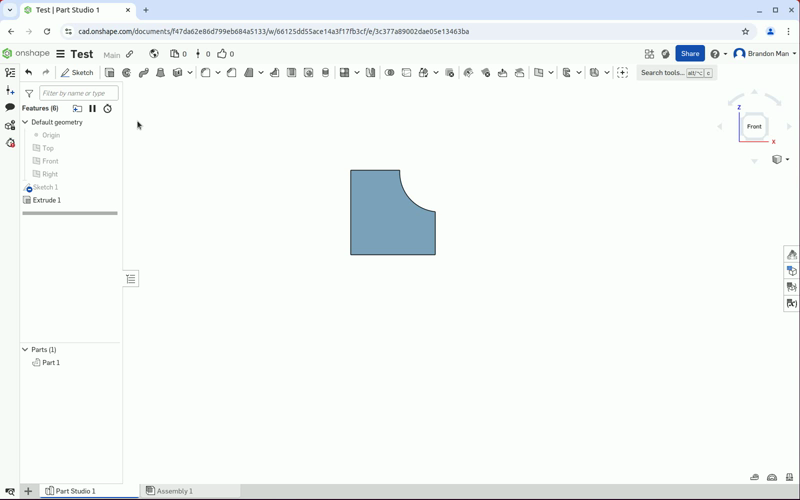
key(shift+h)
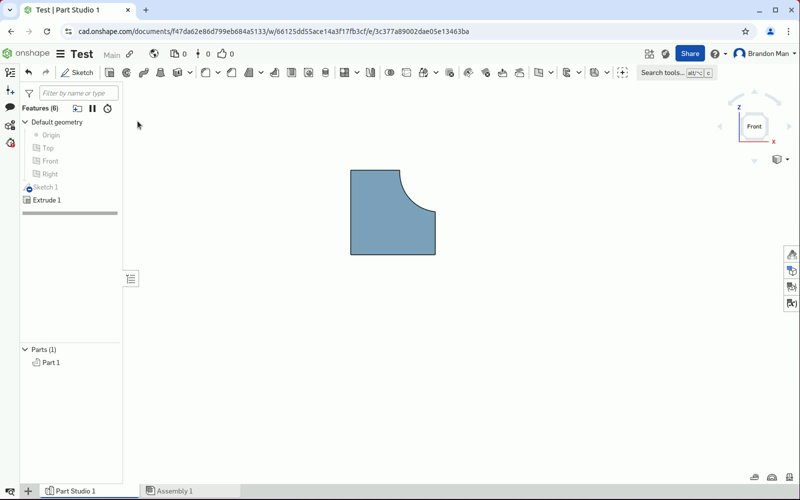
key(shift+h)
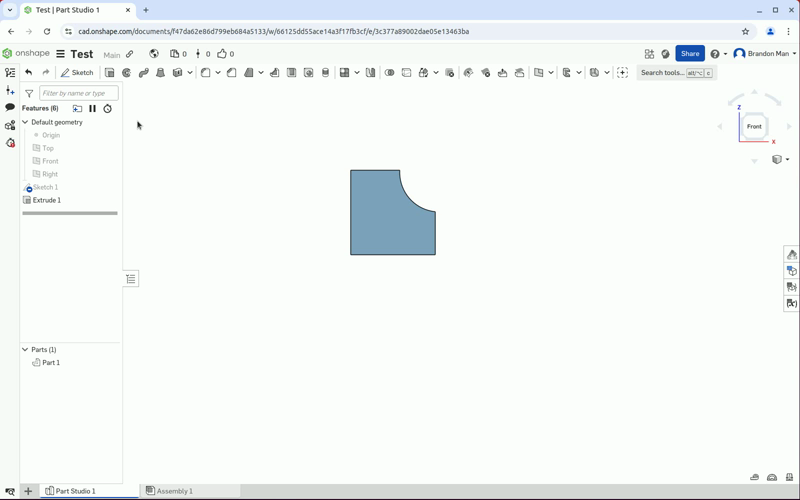
mouse_move(73, 189)
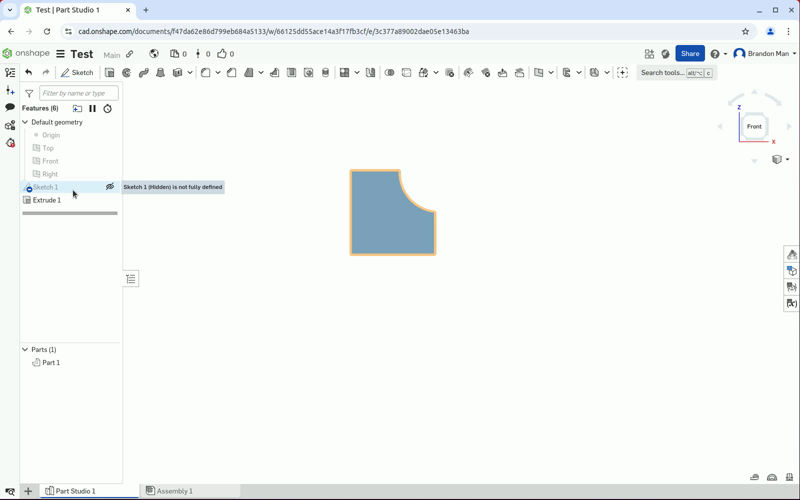
click(73, 189)
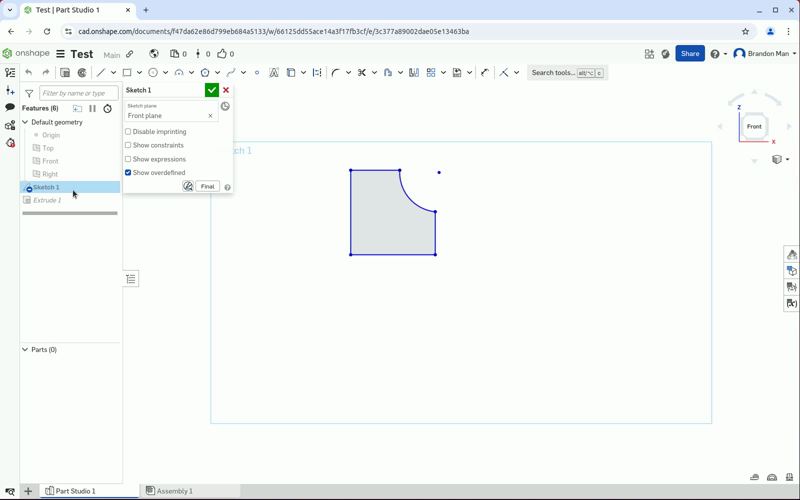
mouse_move(229, 92)
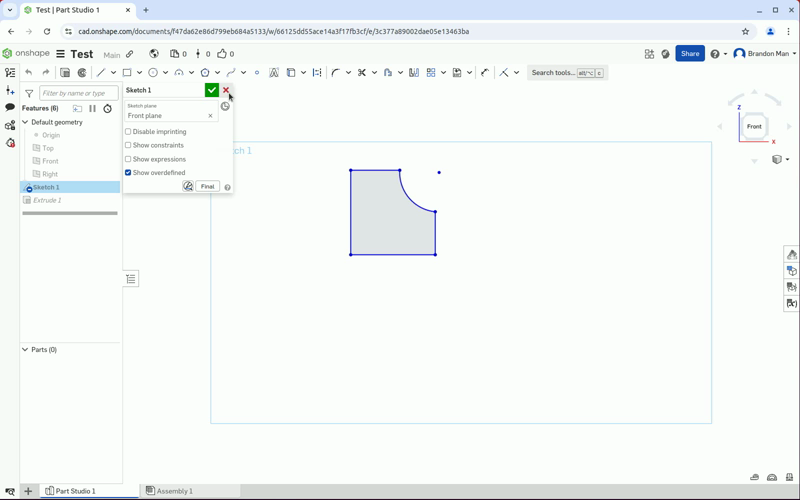
click(229, 92)
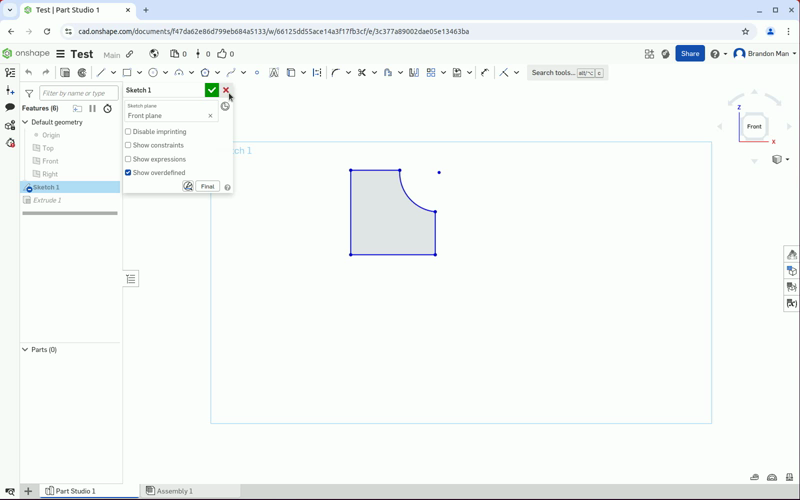
key(shift+s)
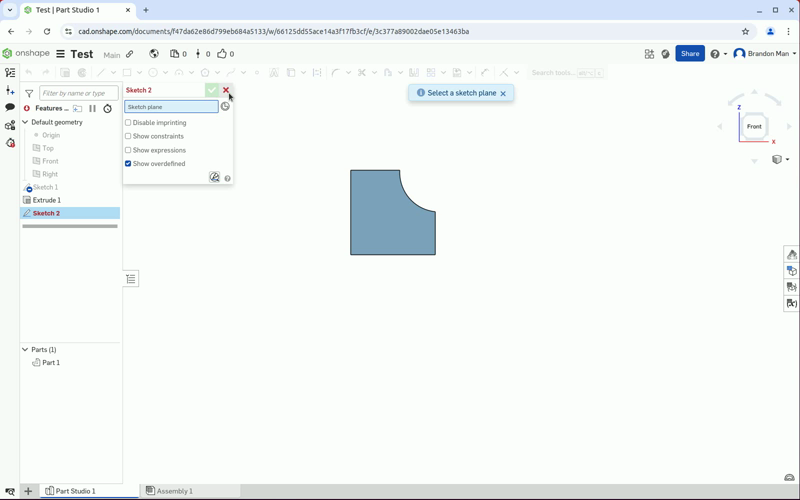
mouse_move(73, 163)
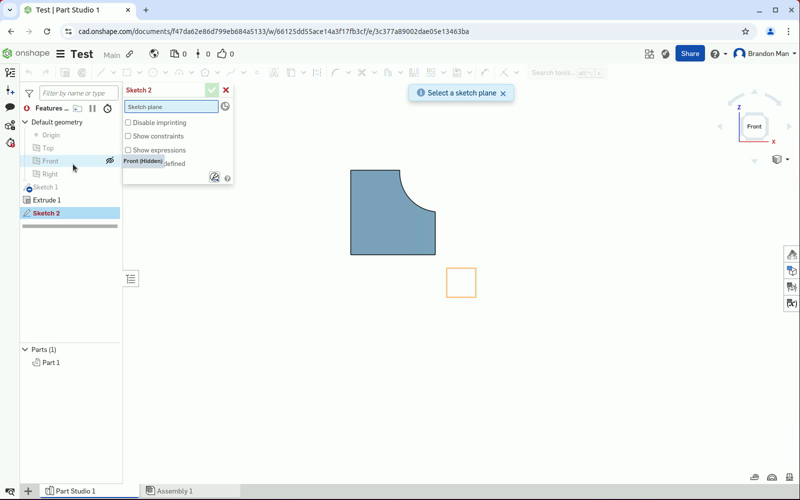
click(73, 163)
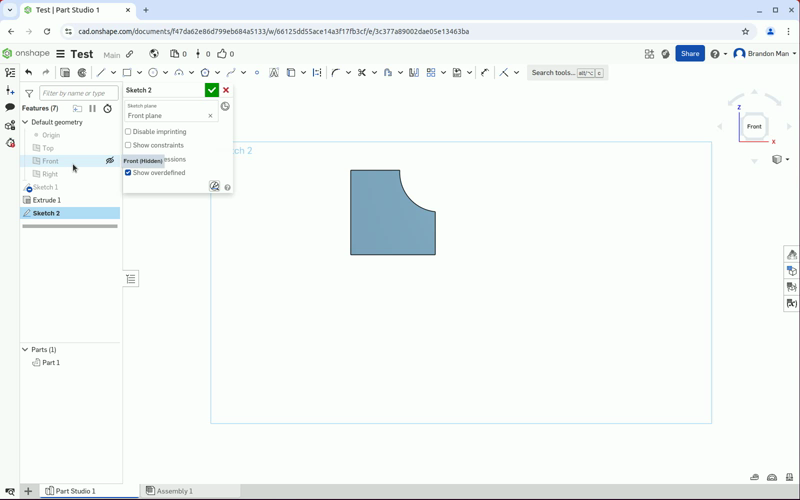
mouse_move(73, 352)
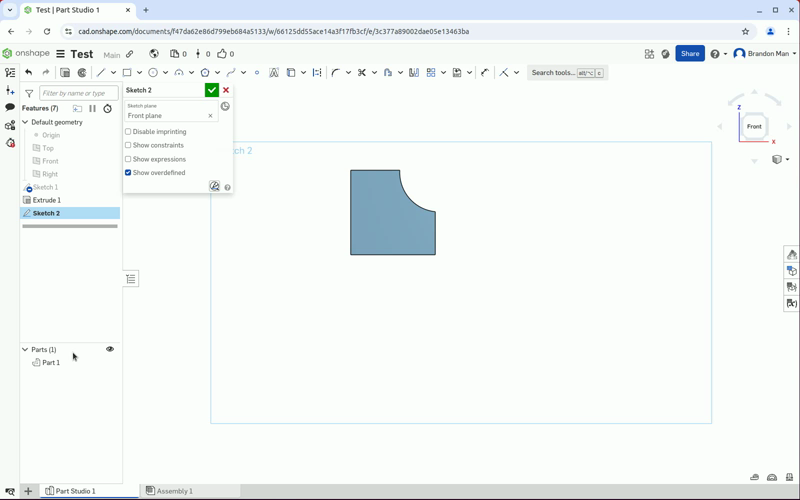
key(y)
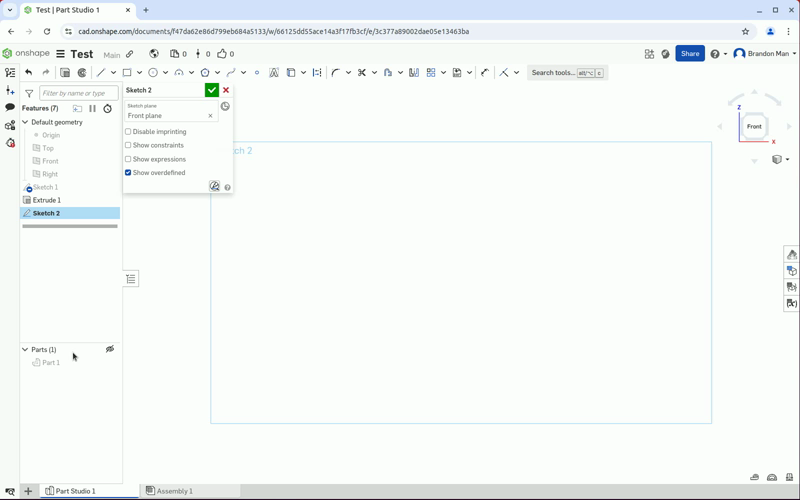
key(l)
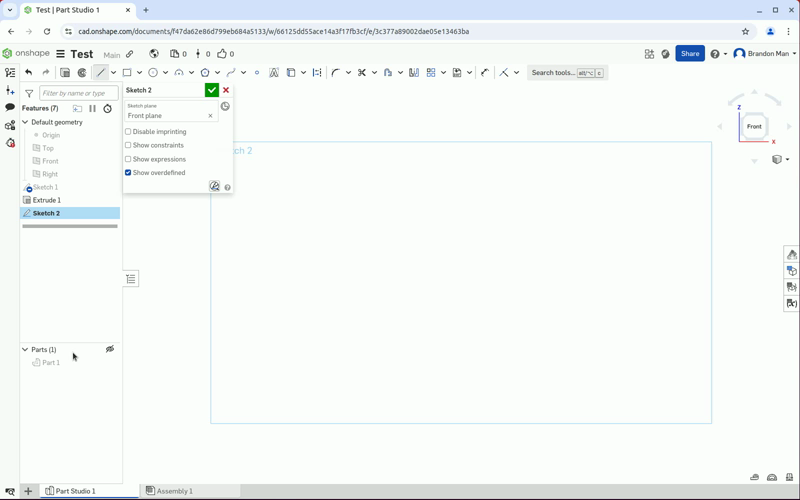
key_down(shift)
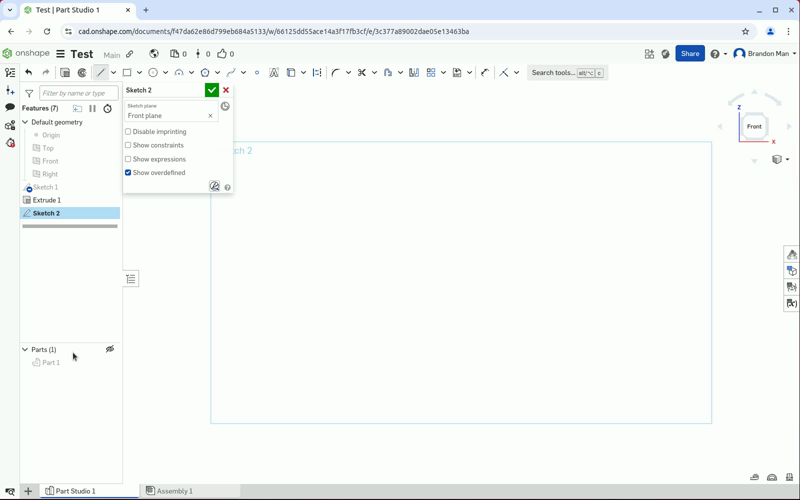
mouse_move(350, 254)
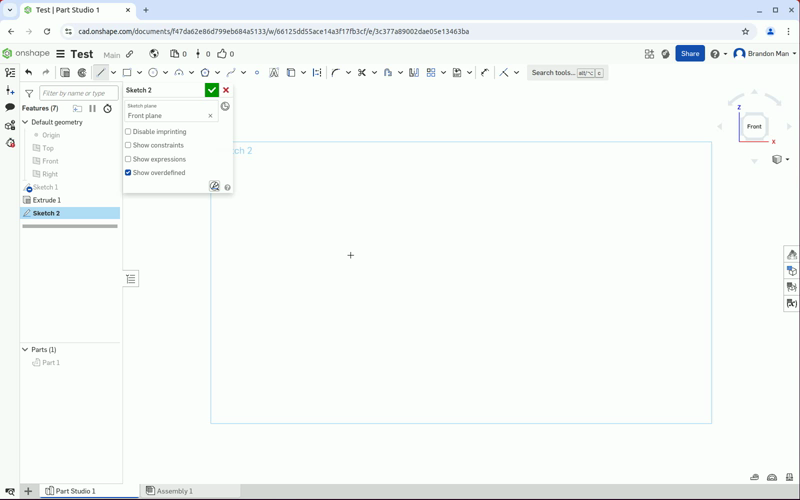
click(350, 254)
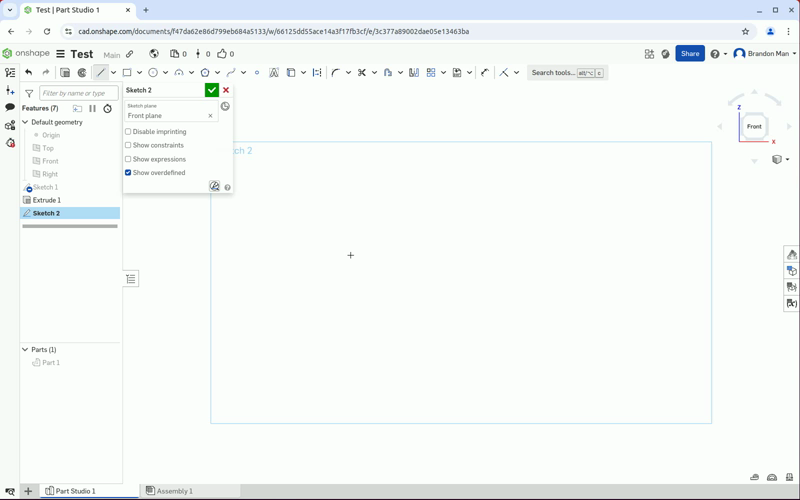
key_up(shift)
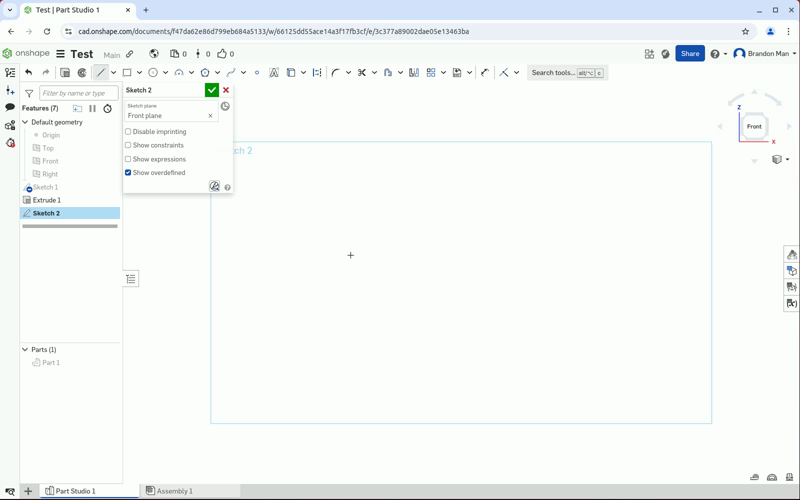
key_down(shift)
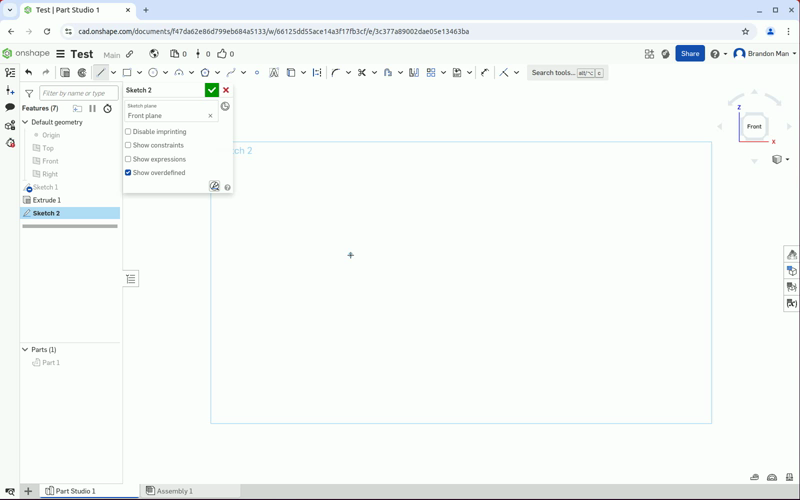
mouse_move(435, 254)
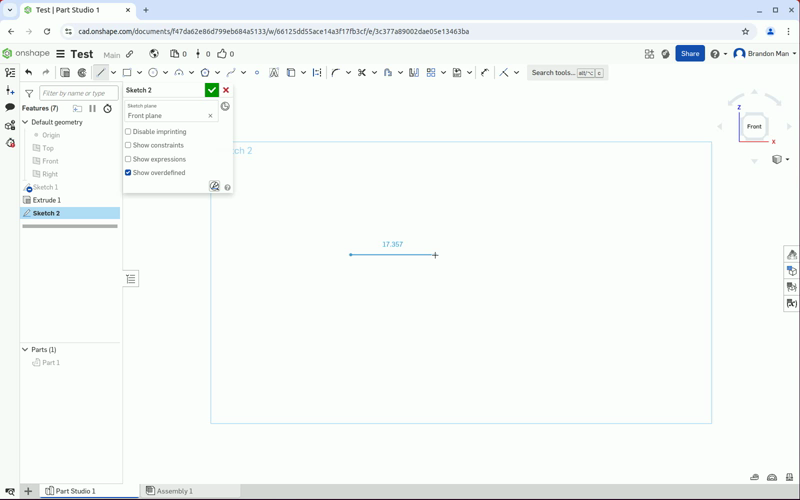
click(435, 254)
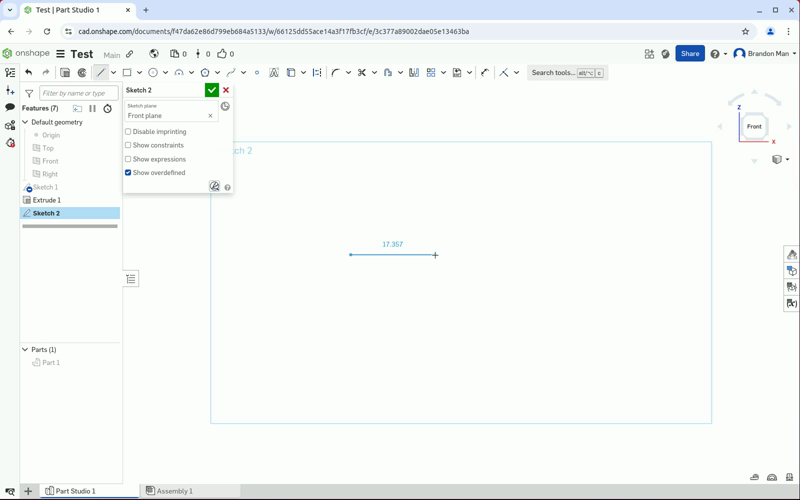
key_up(shift)
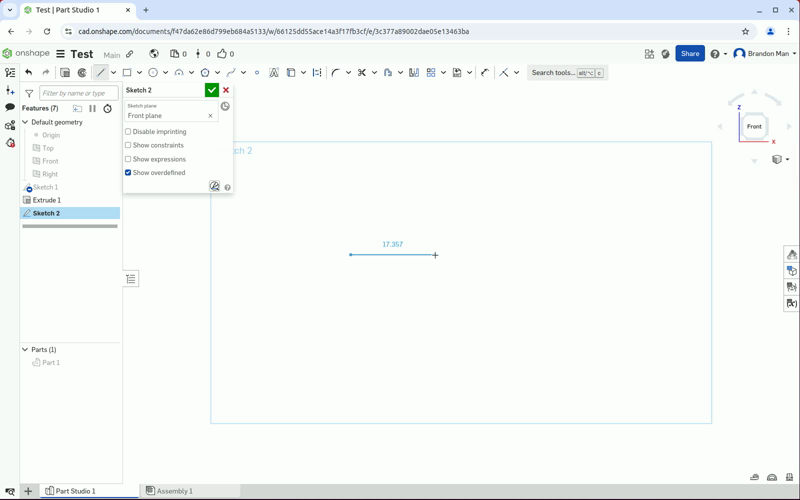
key_down(shift)
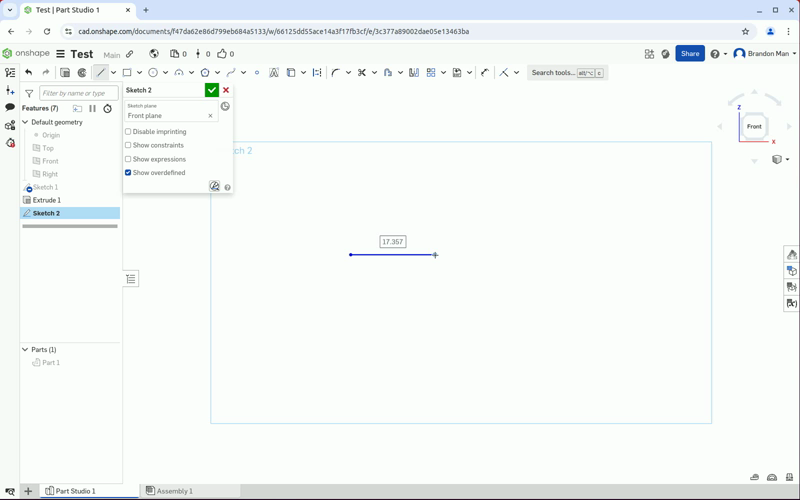
mouse_move(465, 254)
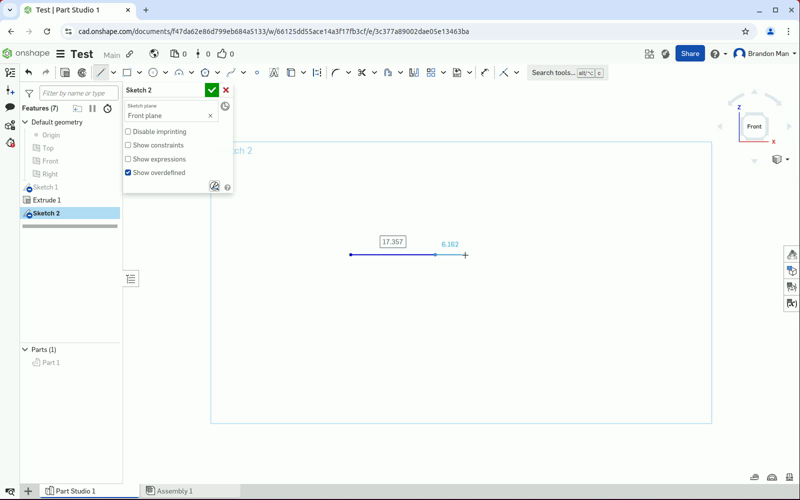
mouse_move(435, 211)
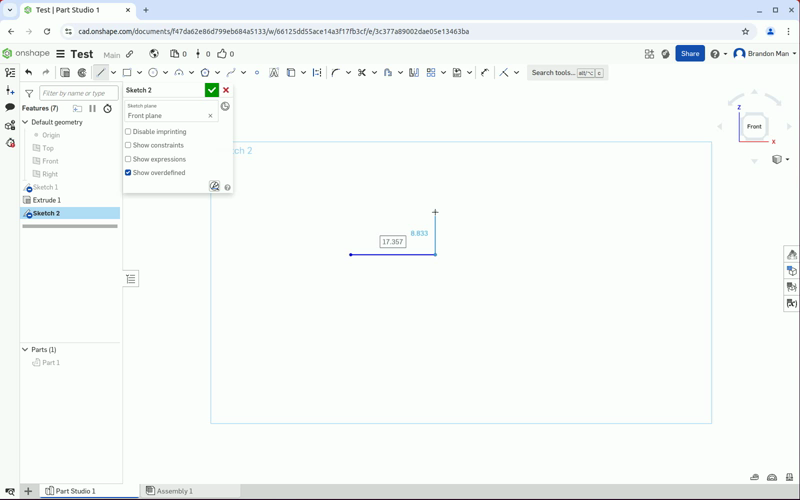
click(435, 211)
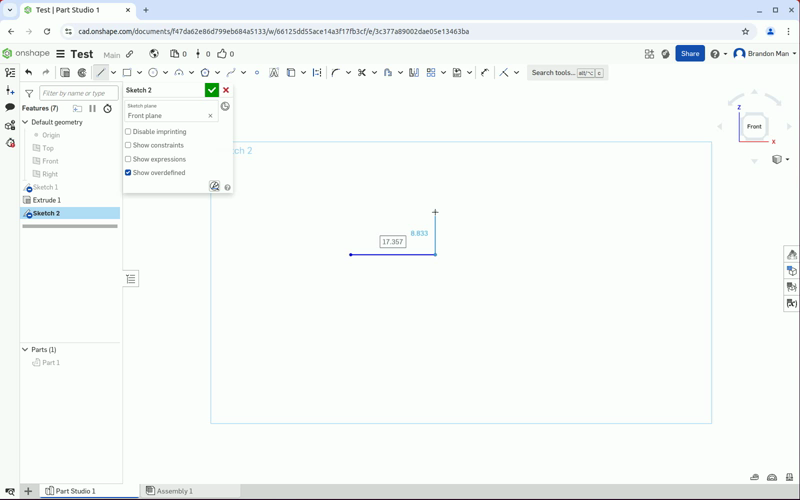
key_up(shift)
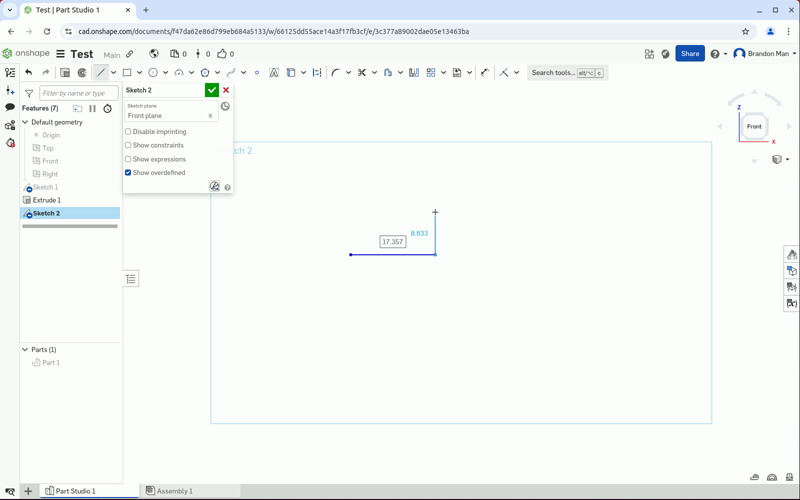
key(esc)
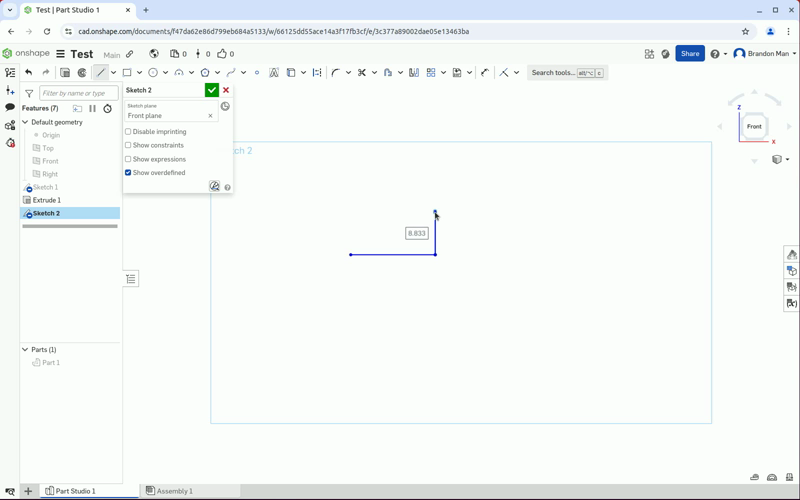
key(a)
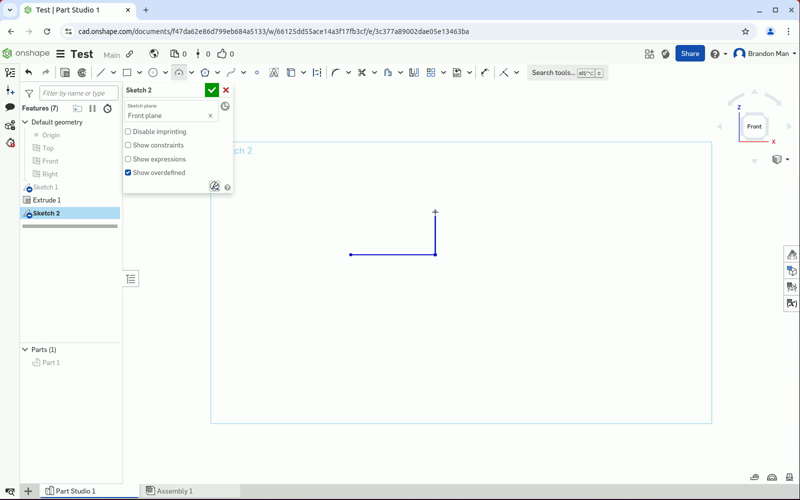
mouse_move(435, 211)
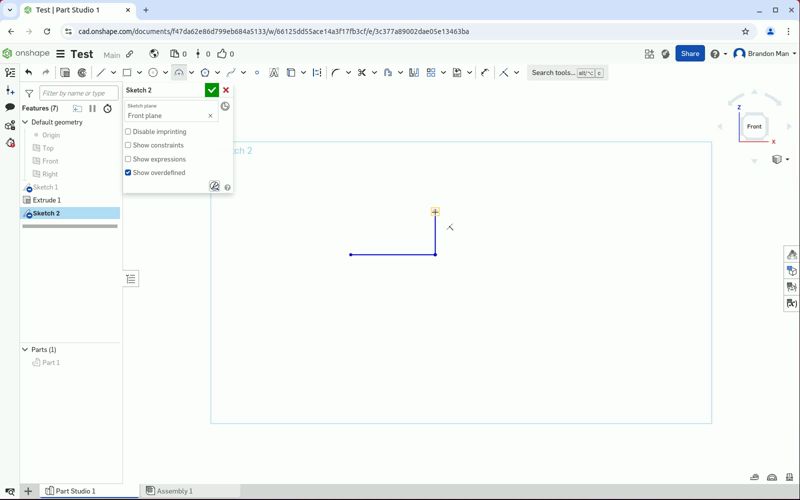
click(435, 211)
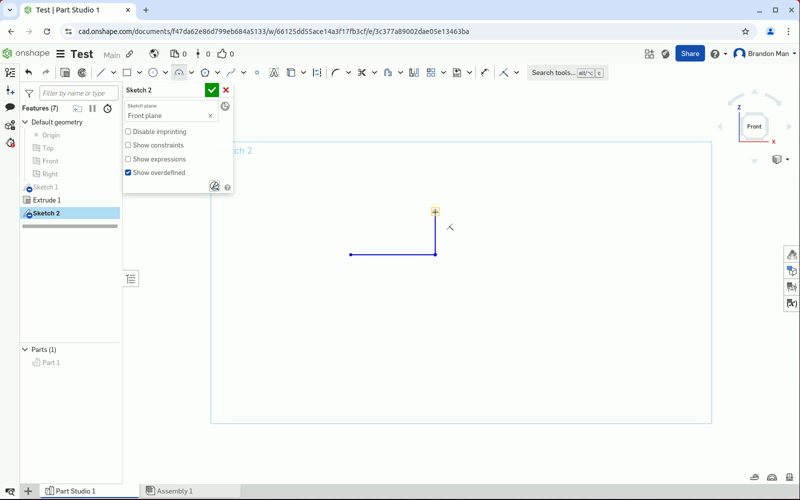
key_down(shift)
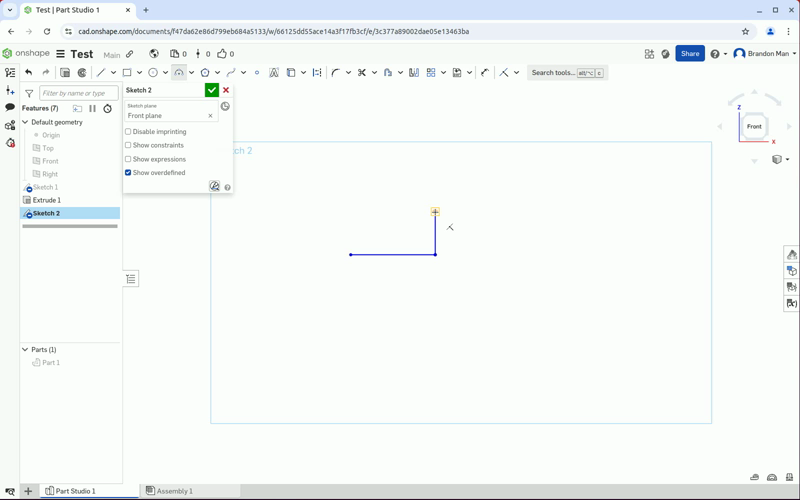
mouse_move(399, 170)
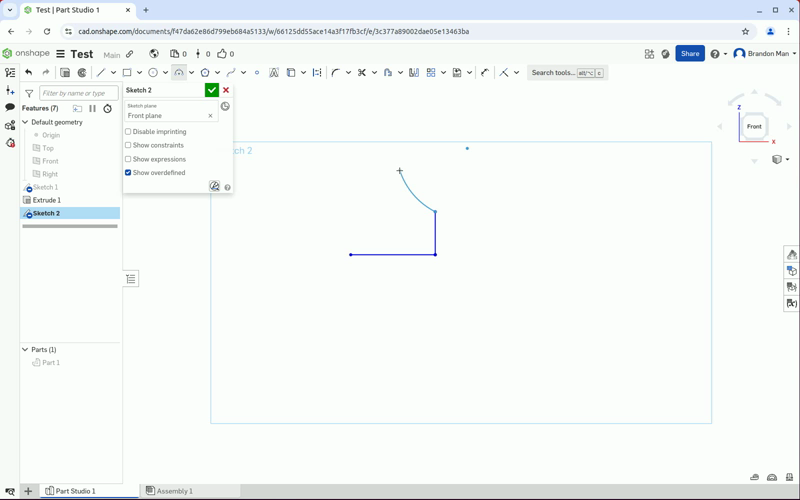
click(399, 170)
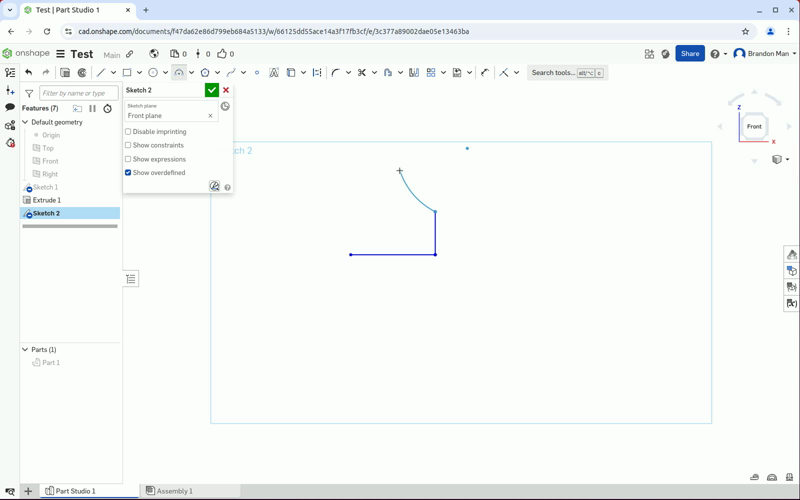
mouse_move(409, 198)
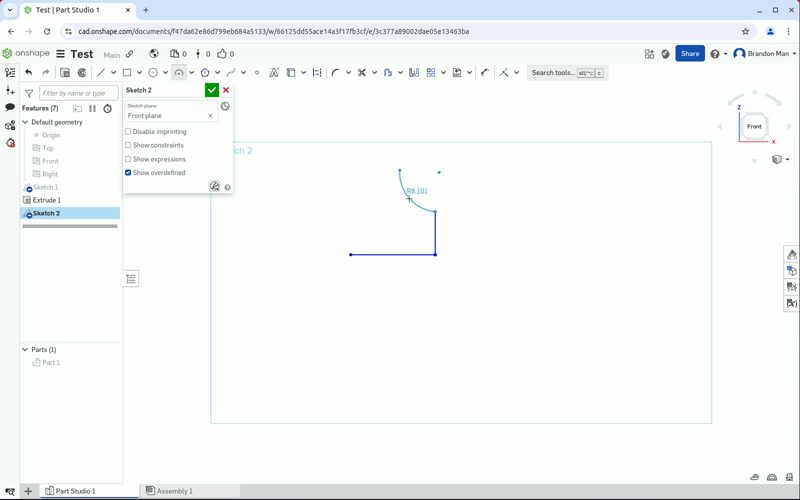
click(409, 198)
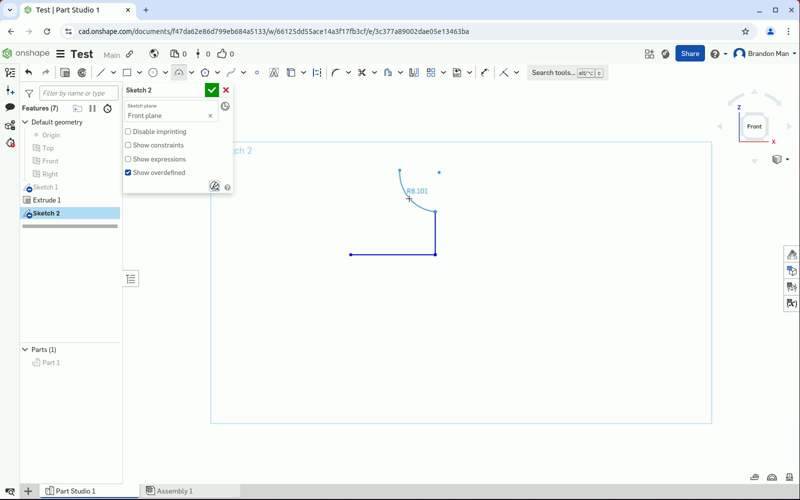
key_up(shift)
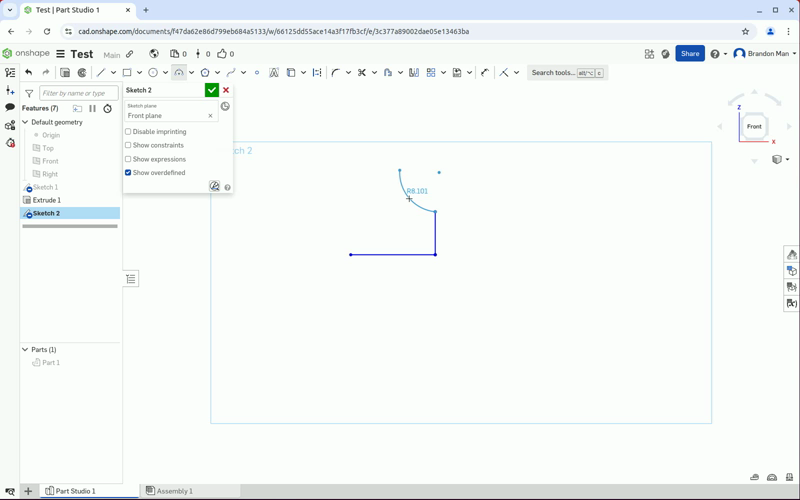
key(esc)
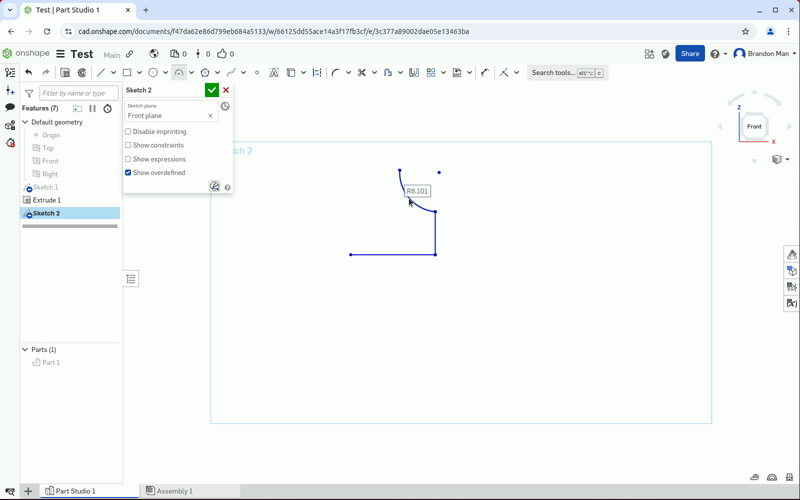
key(l)
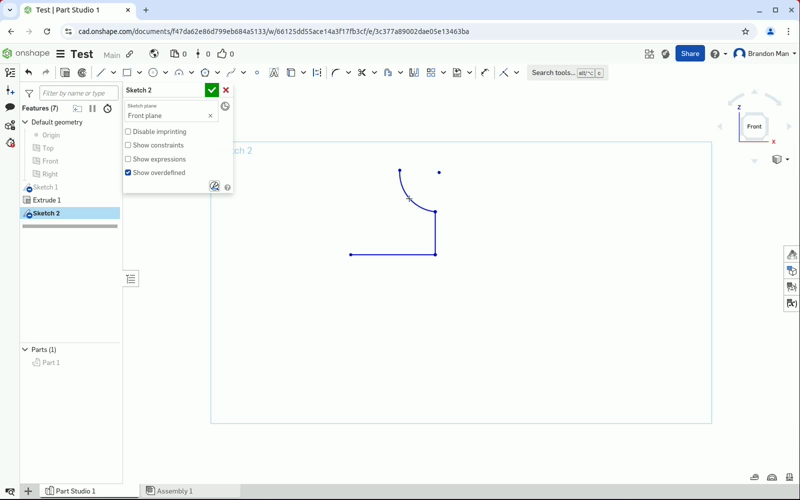
mouse_move(399, 170)
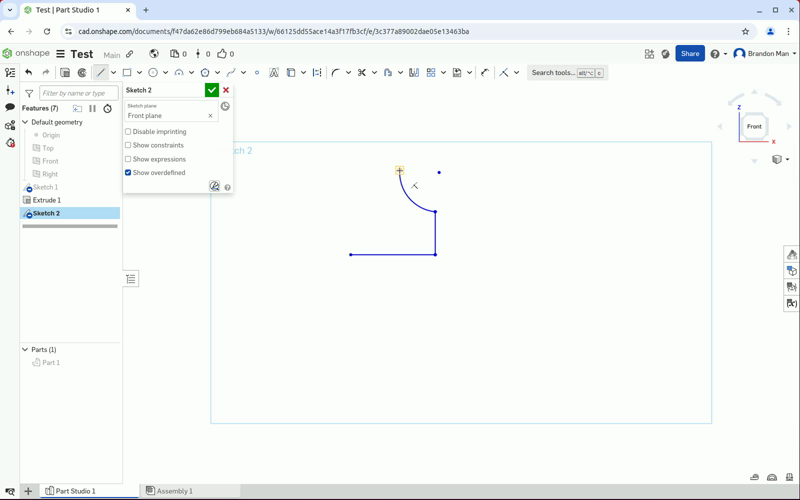
click(399, 170)
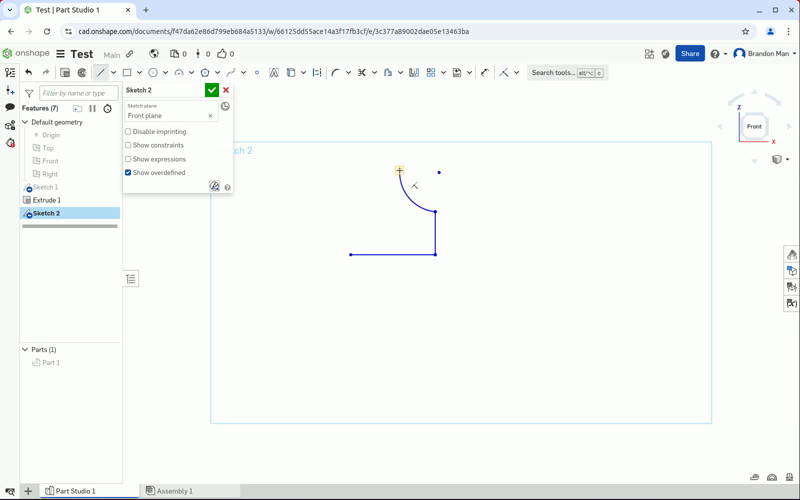
key_down(shift)
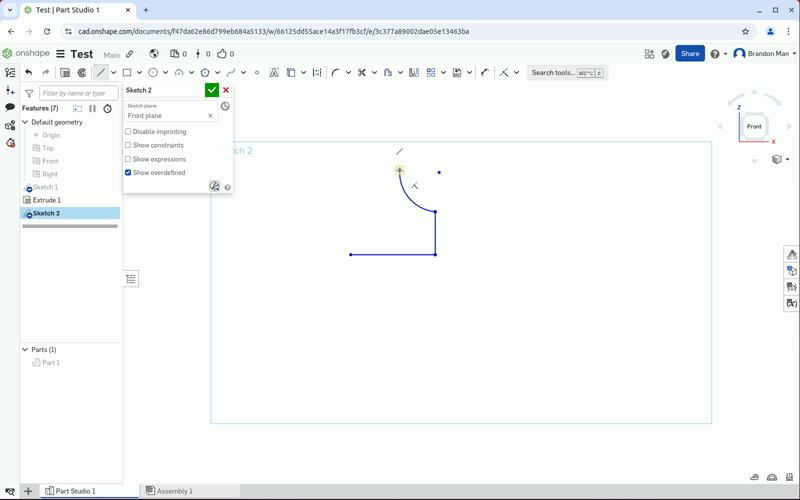
mouse_move(429, 170)
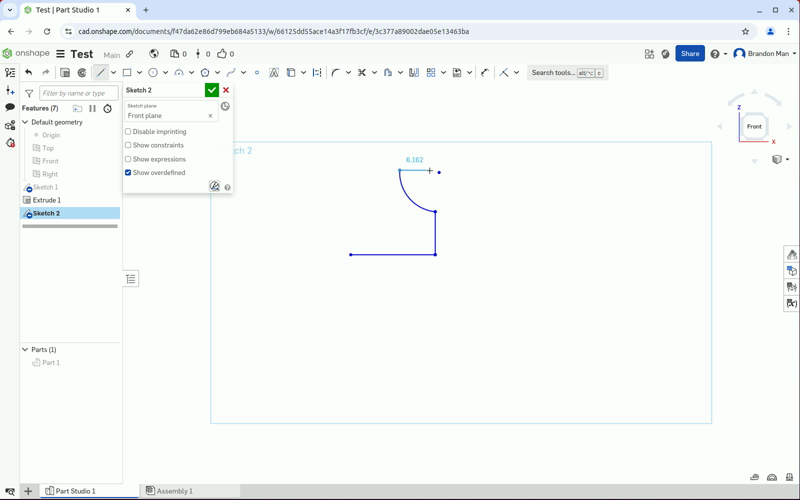
mouse_move(350, 170)
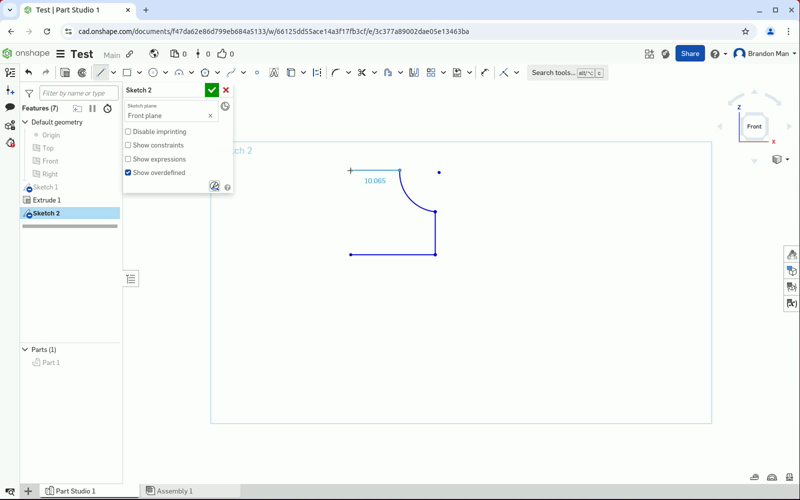
click(350, 170)
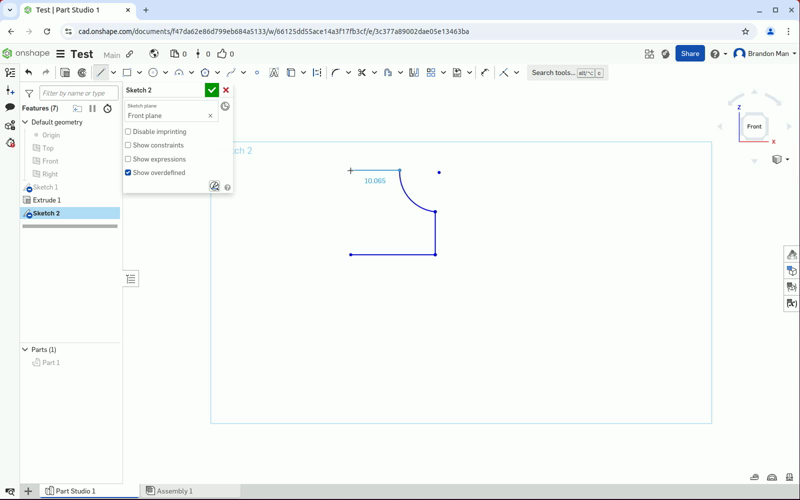
key_up(shift)
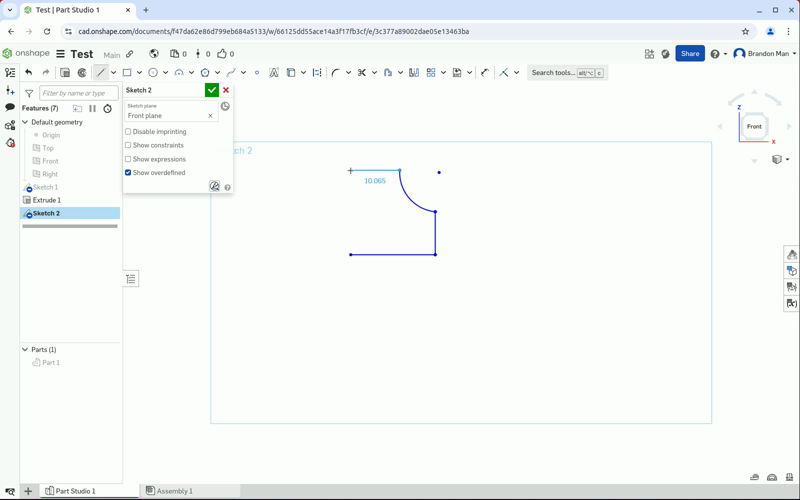
key_down(shift)
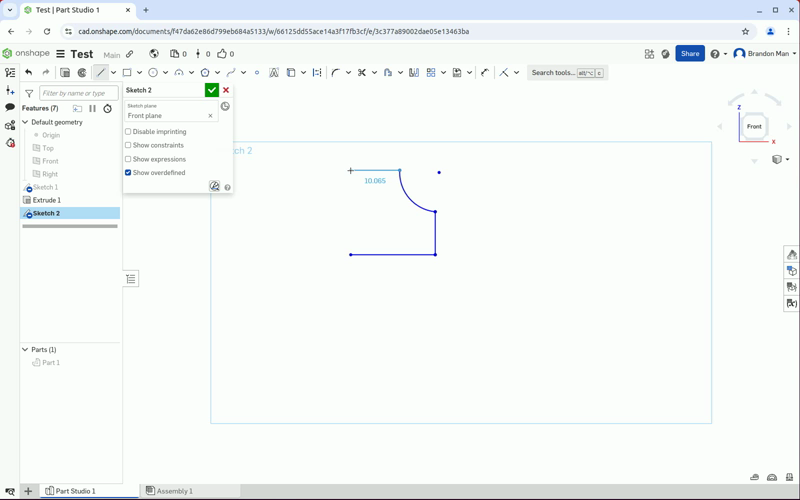
mouse_move(350, 254)
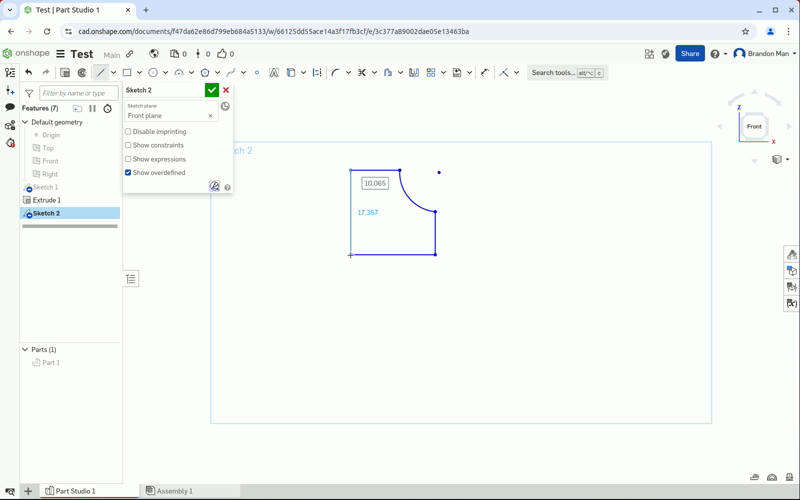
key_up(shift)
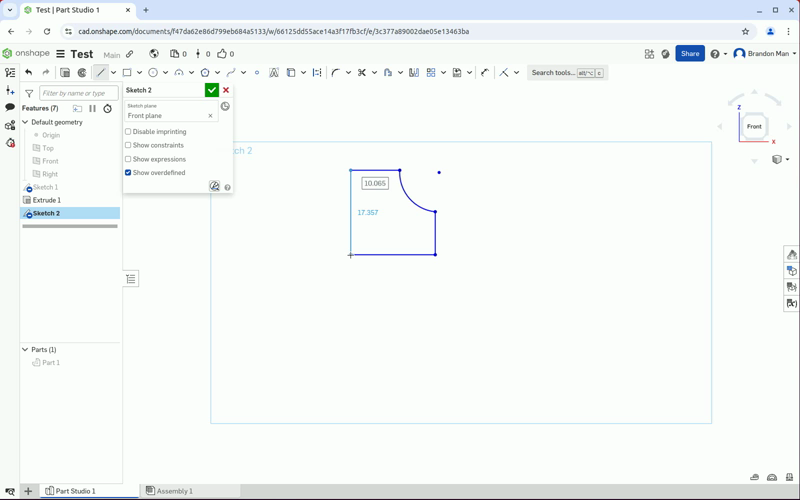
click(350, 254)
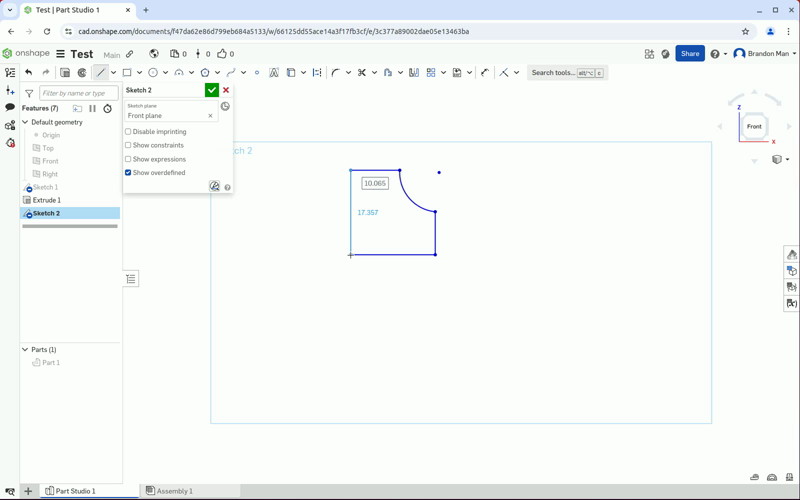
key(esc)
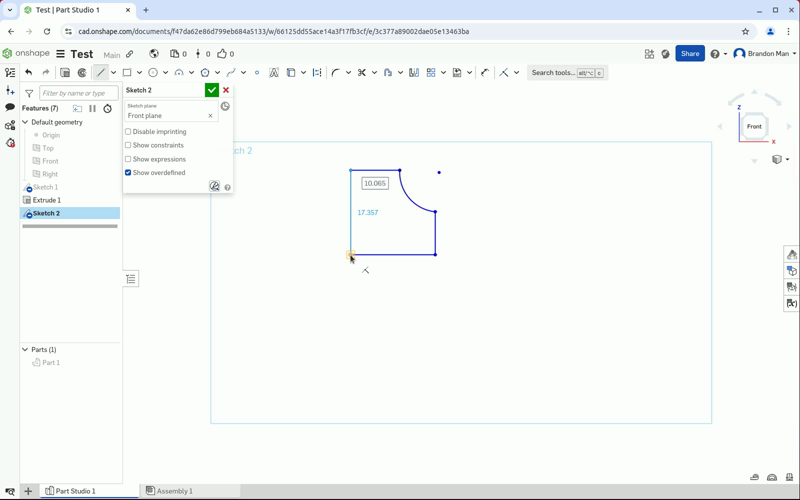
mouse_move(359, 237)
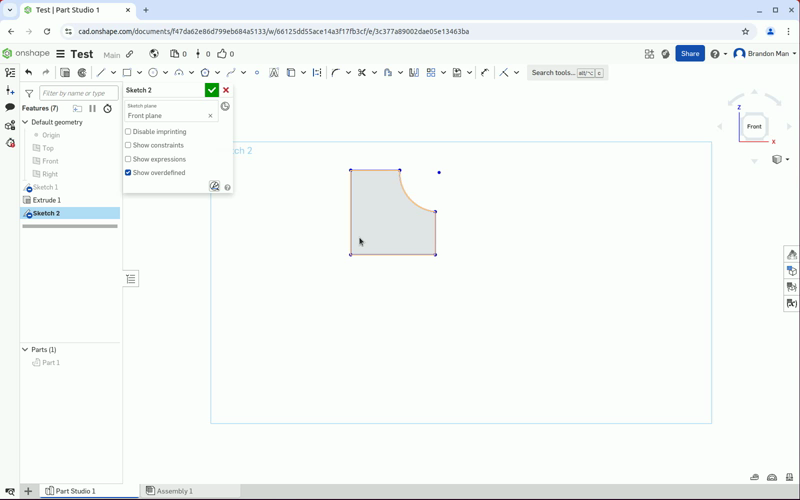
click(359, 237)
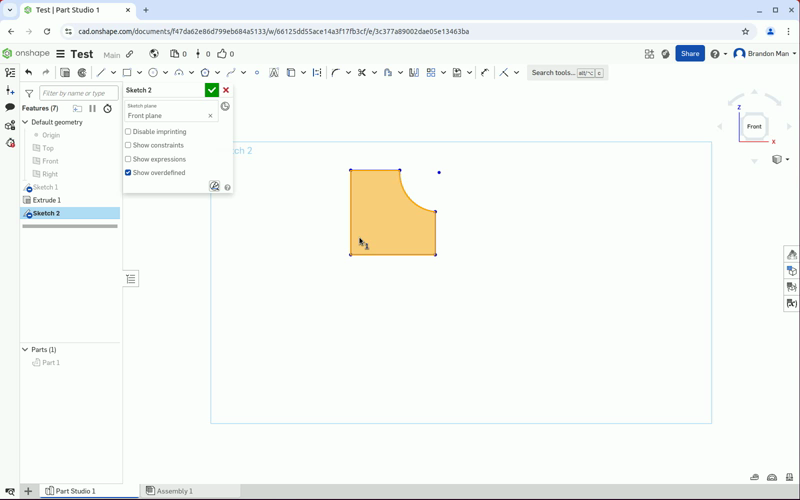
mouse_move(73, 352)
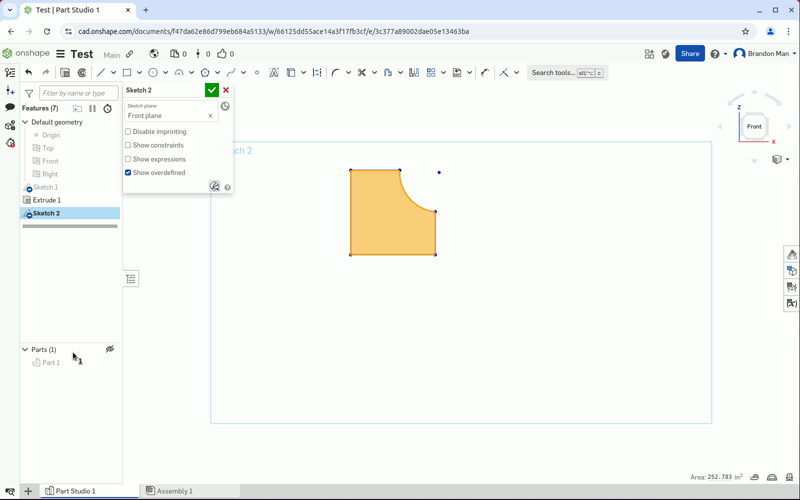
key(shift+y)
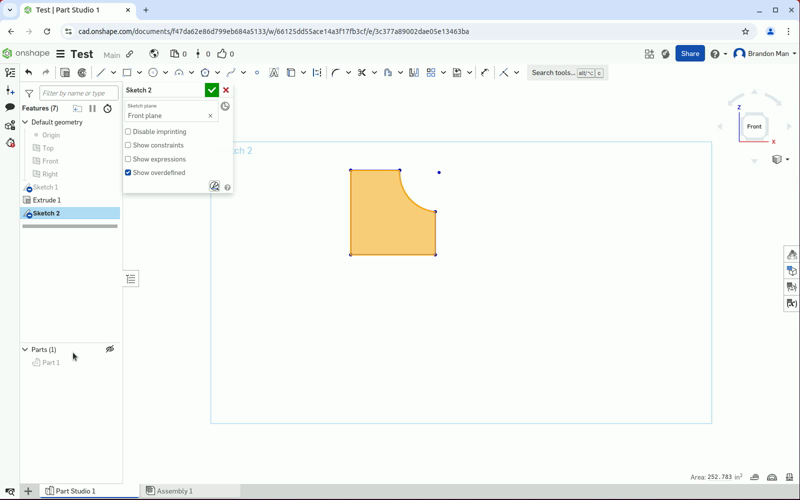
key(shift+e)
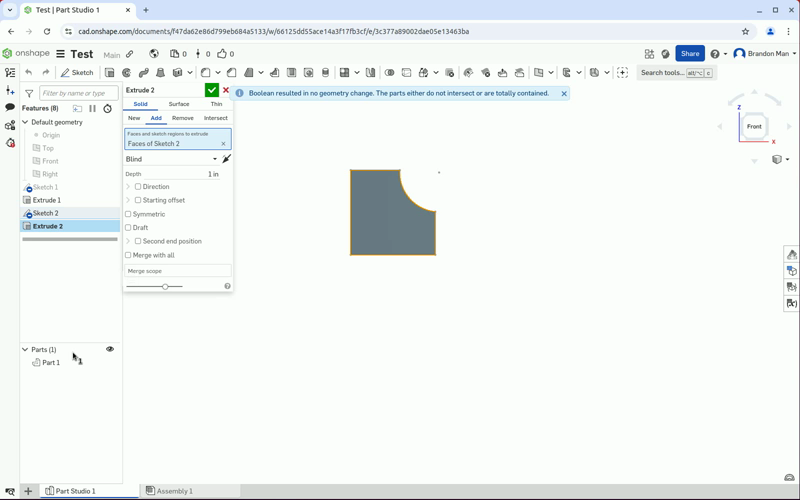
mouse_move(143, 106)
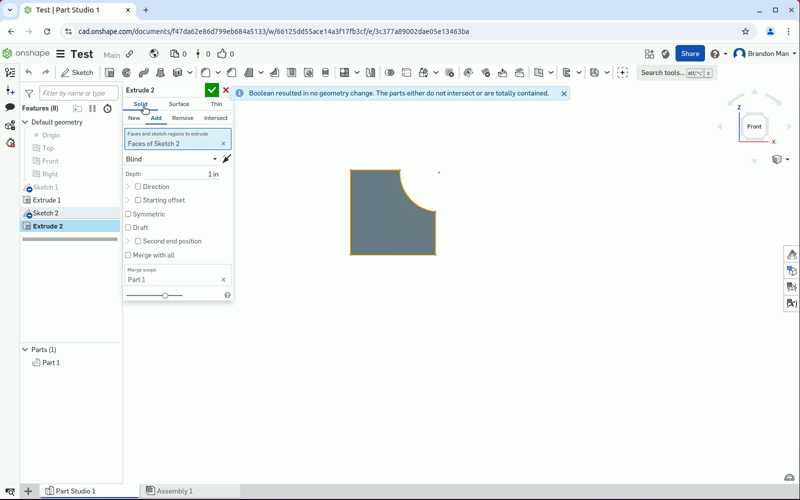
click(143, 106)
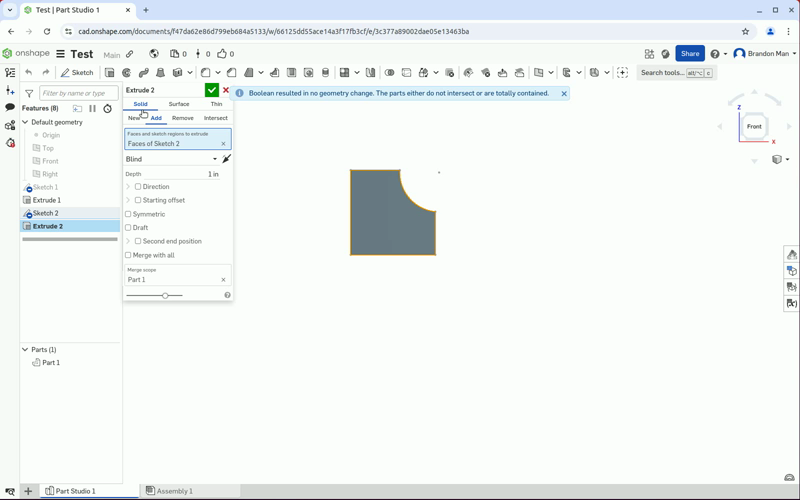
mouse_move(137, 120)
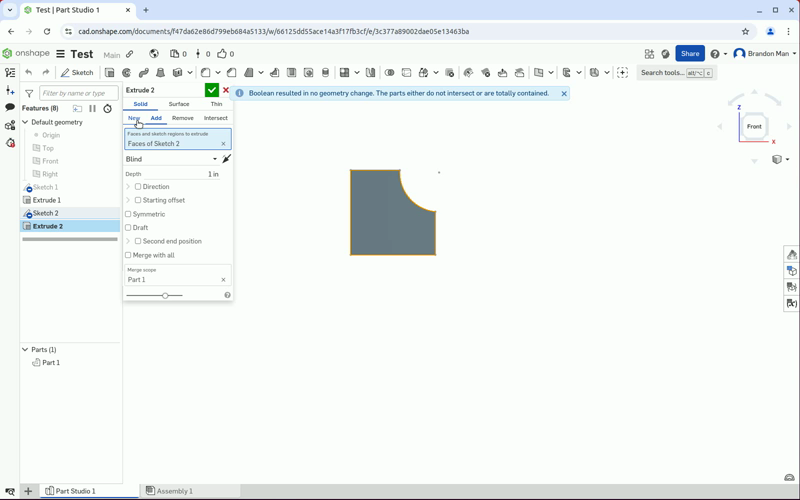
click(137, 120)
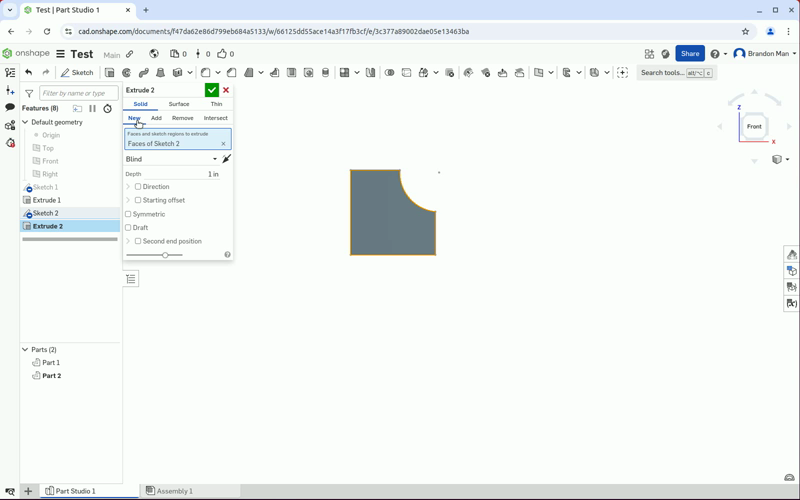
key(tab, 4)
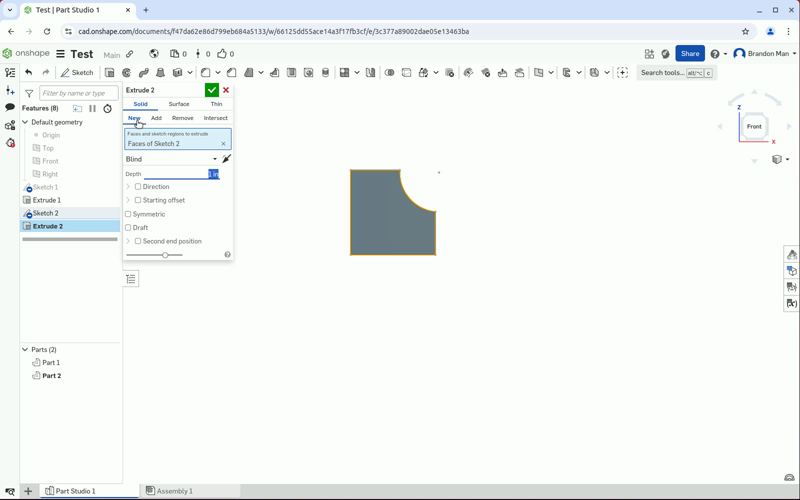
text(8.666)
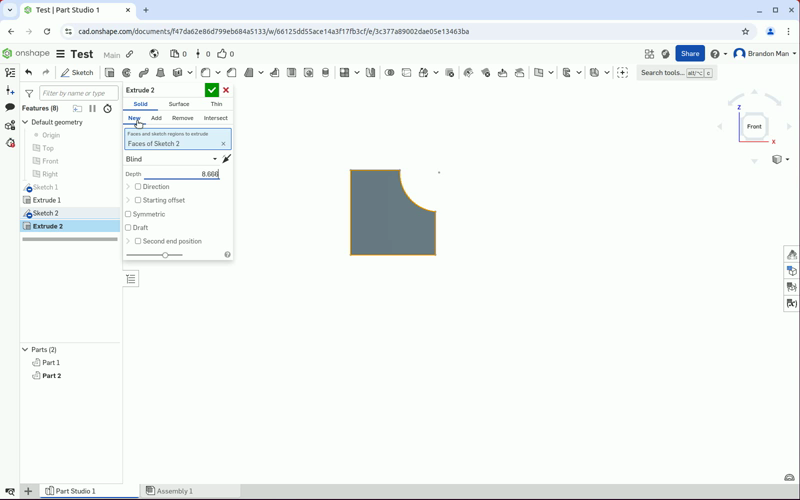
key(enter)
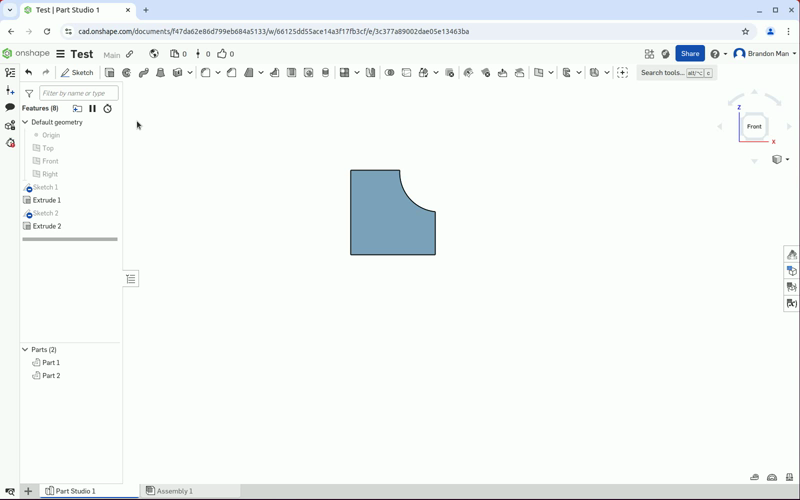
key(shift+h)
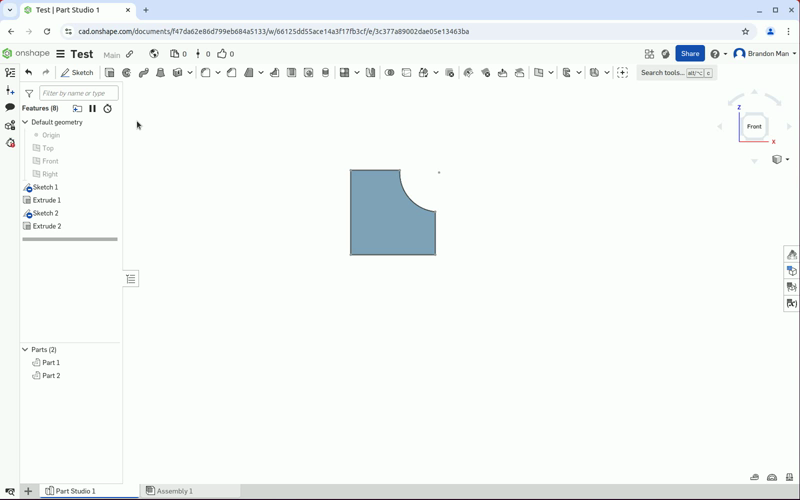
key(shift+h)
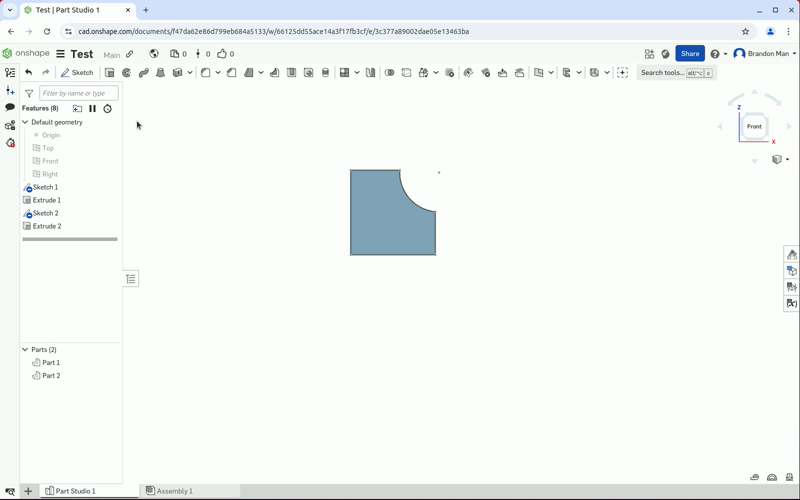
key(shift+7)
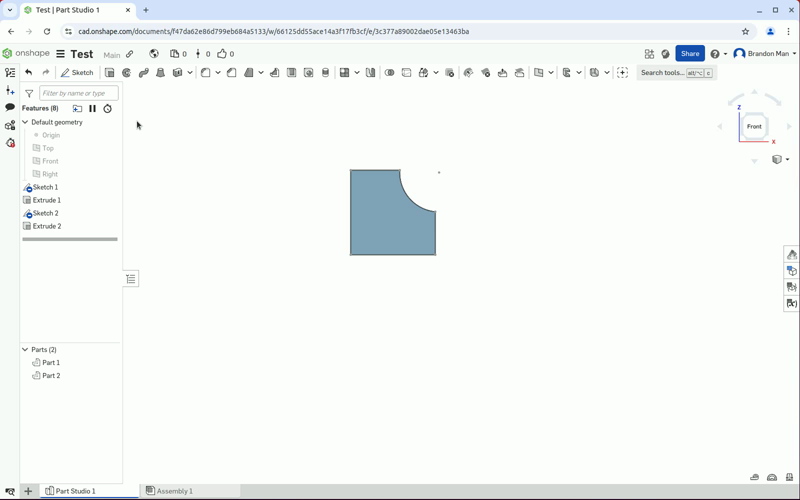
key(left, 2)
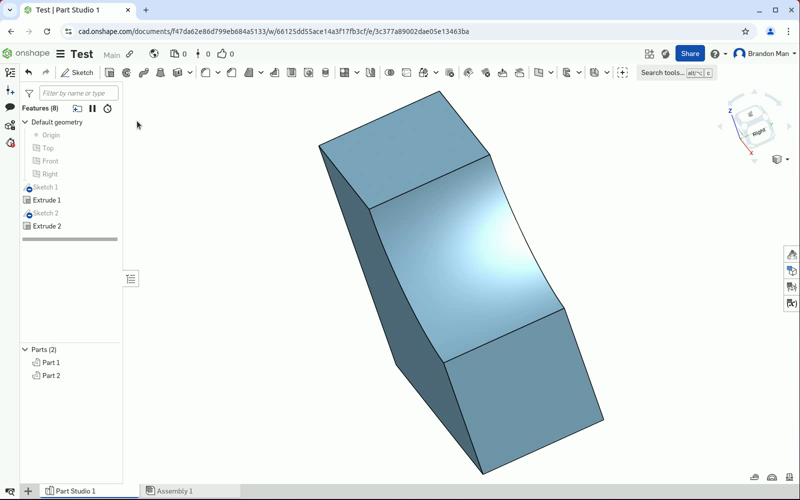
key(down, 2)
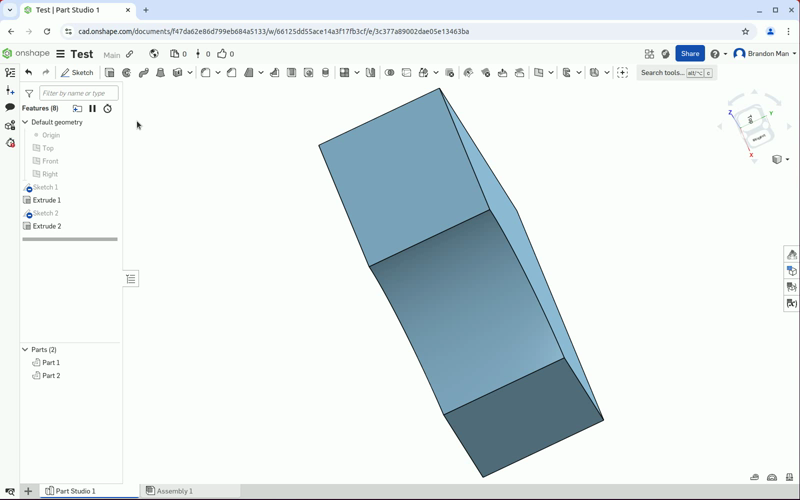
key(up, 2)
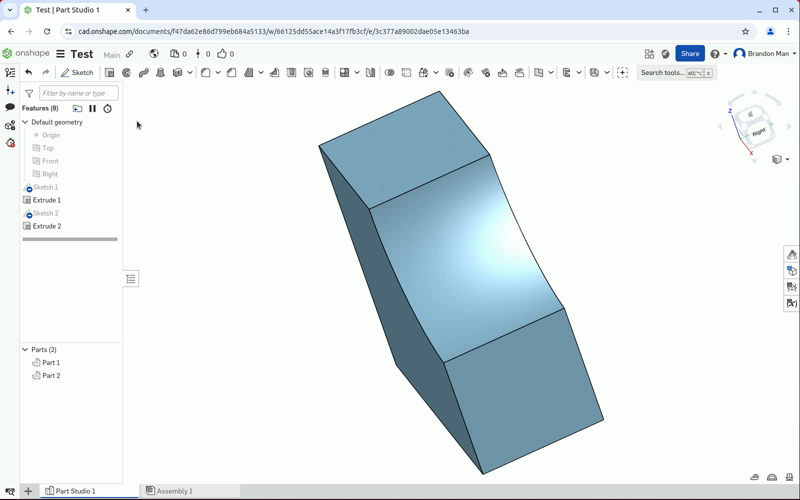
key(right, 2)
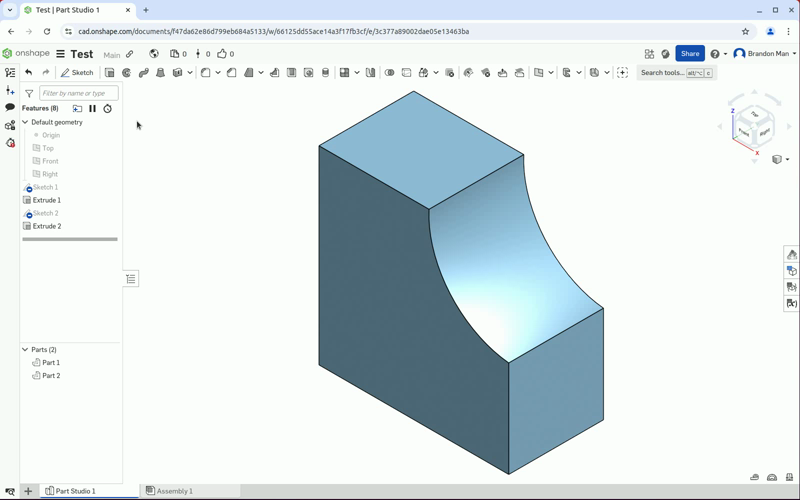
mouse_move(73, 189)
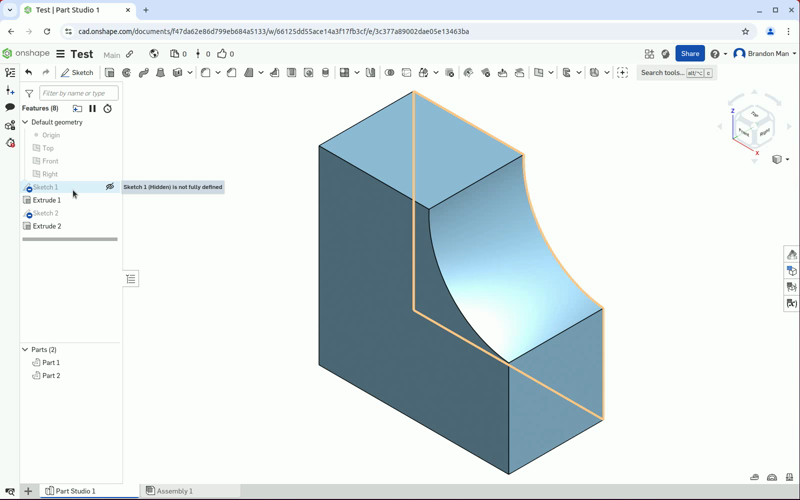
click(73, 189)